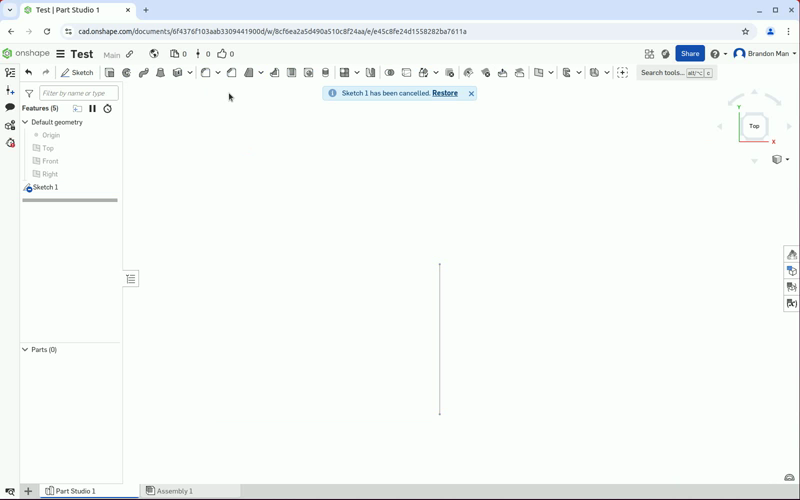
key(shift+h)
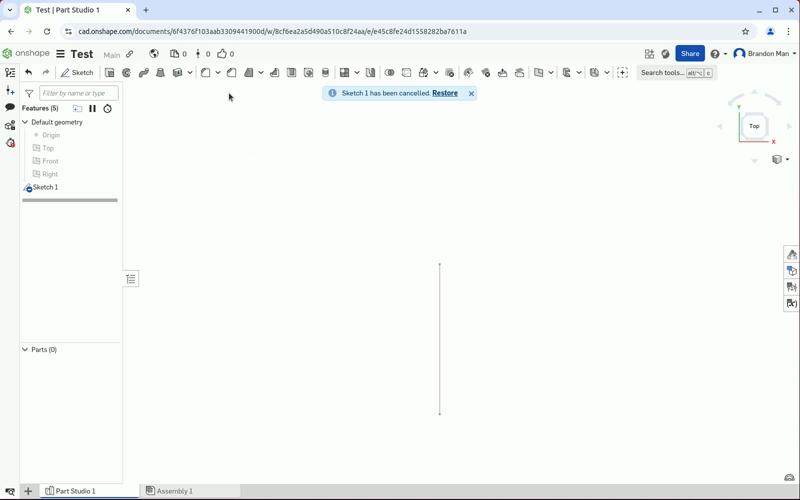
key(shift+s)
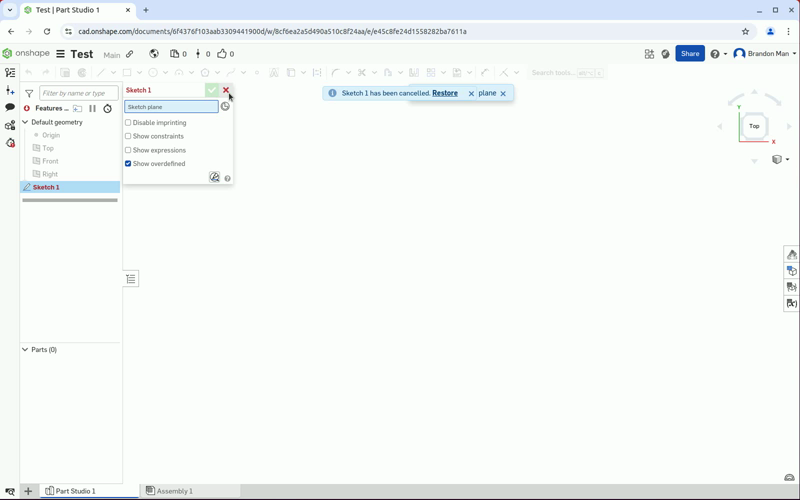
mouse_move(73, 150)
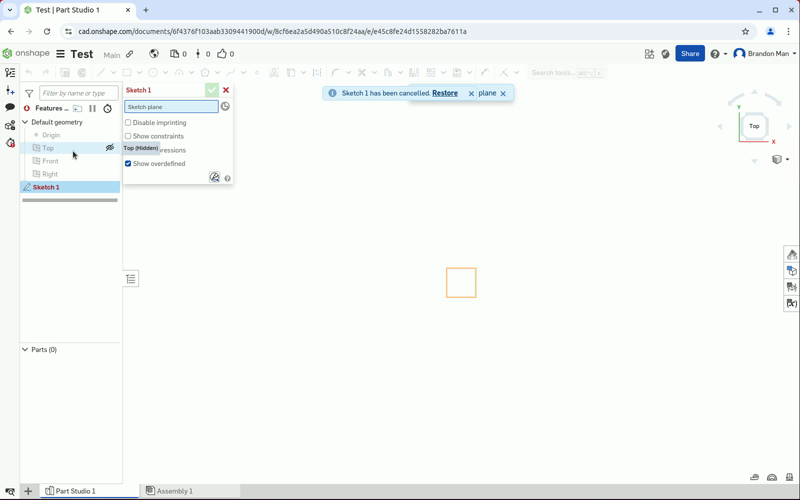
click(73, 150)
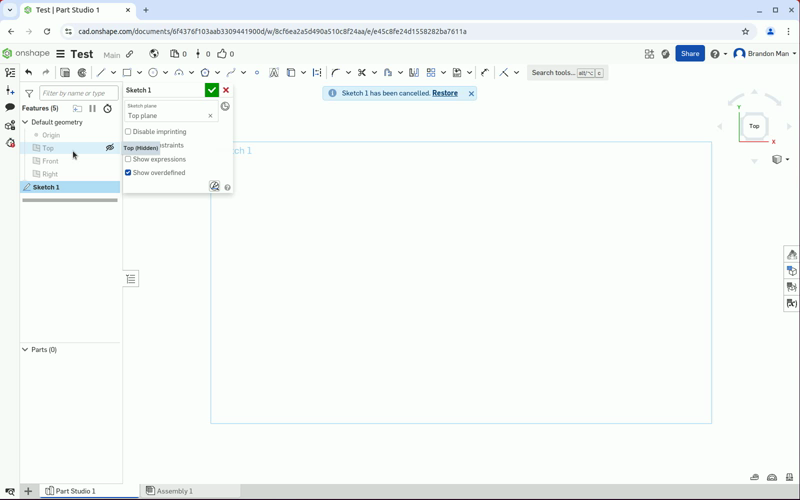
mouse_move(73, 352)
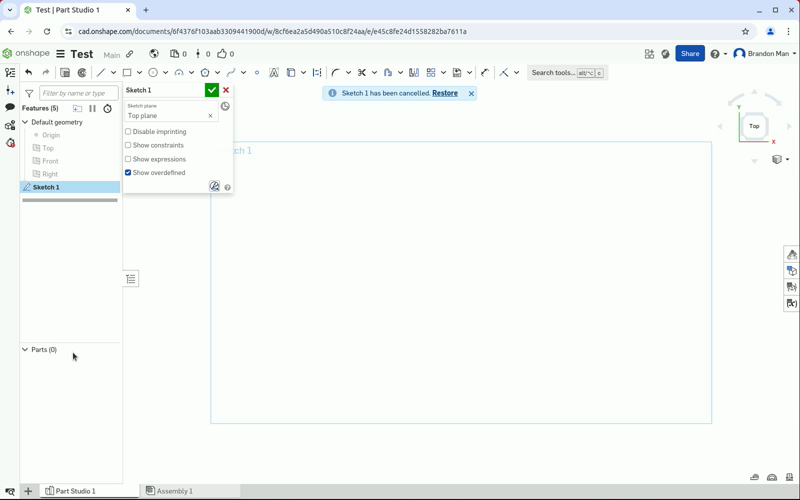
key(y)
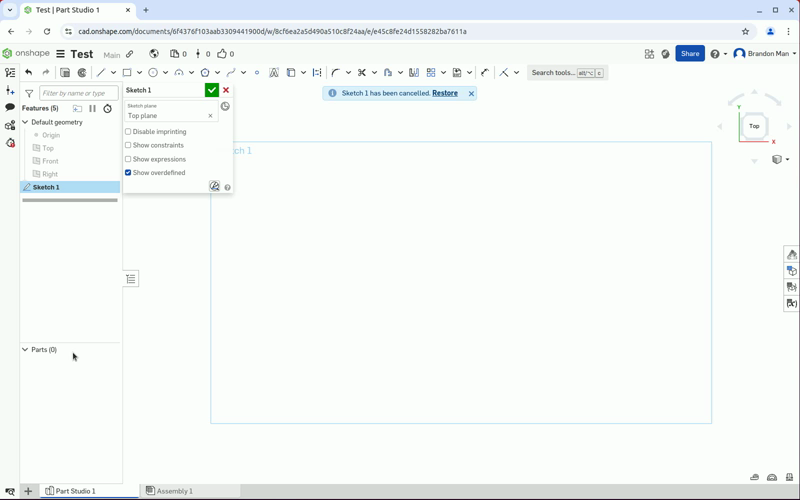
key(c)
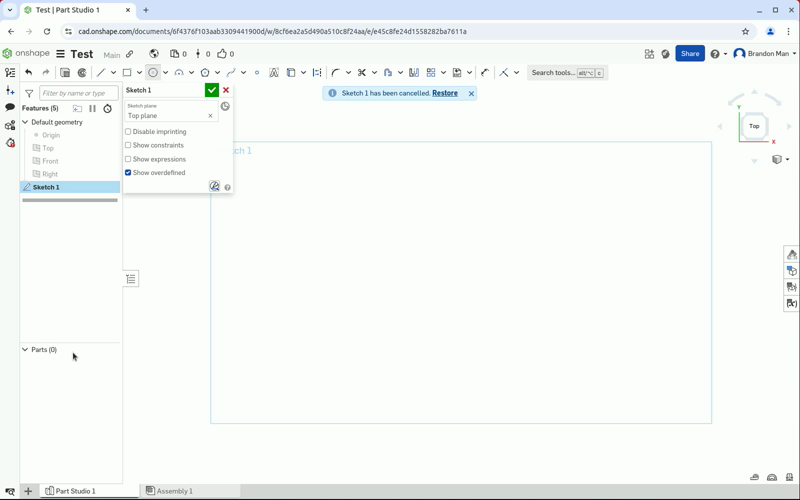
key_down(shift)
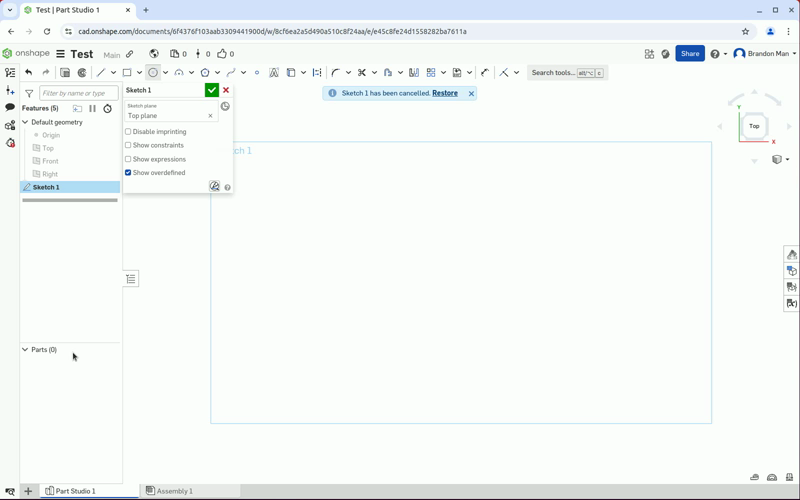
mouse_move(461, 282)
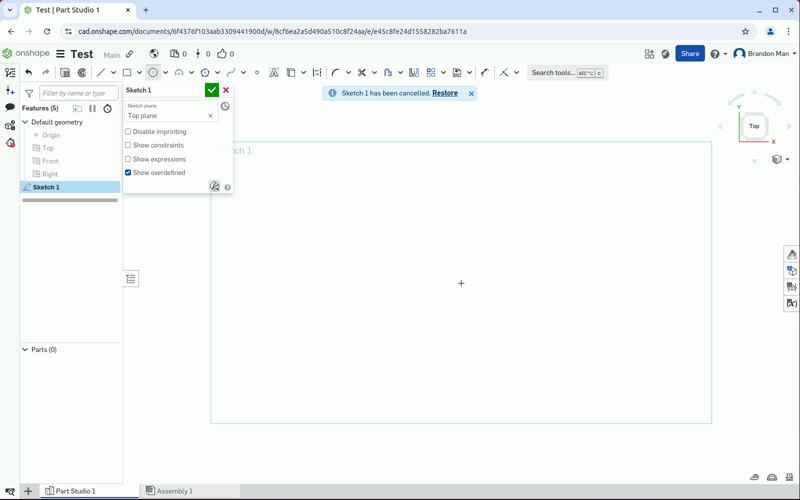
click(461, 282)
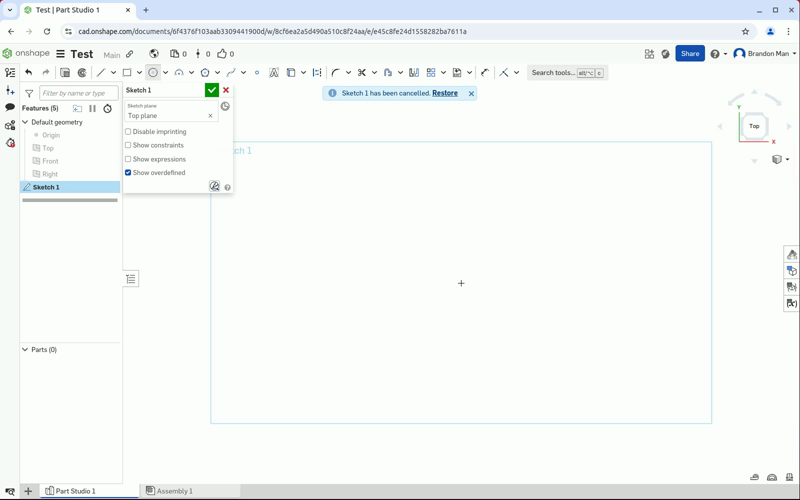
key_up(shift)
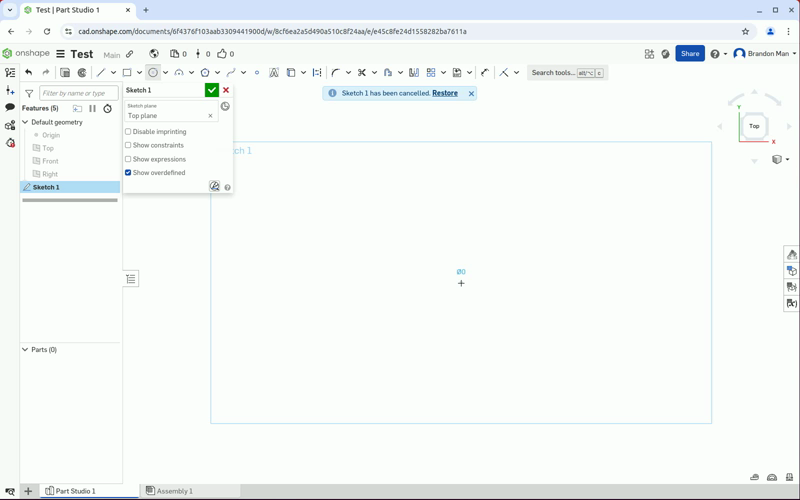
mouse_move(474, 282)
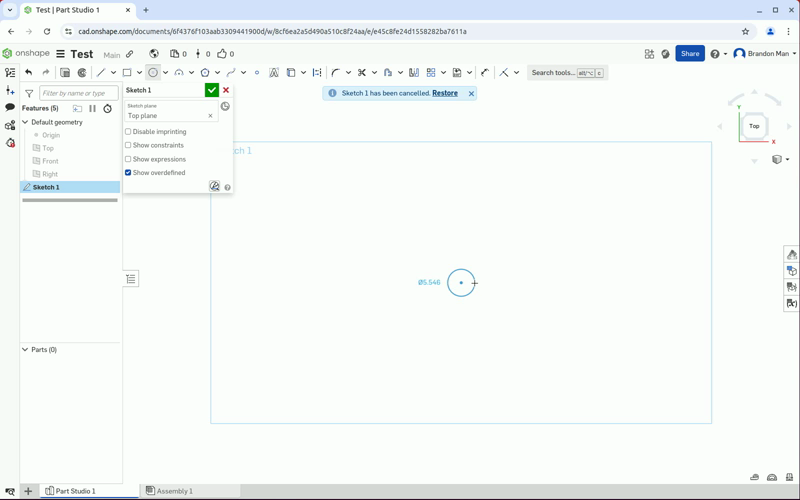
click(474, 282)
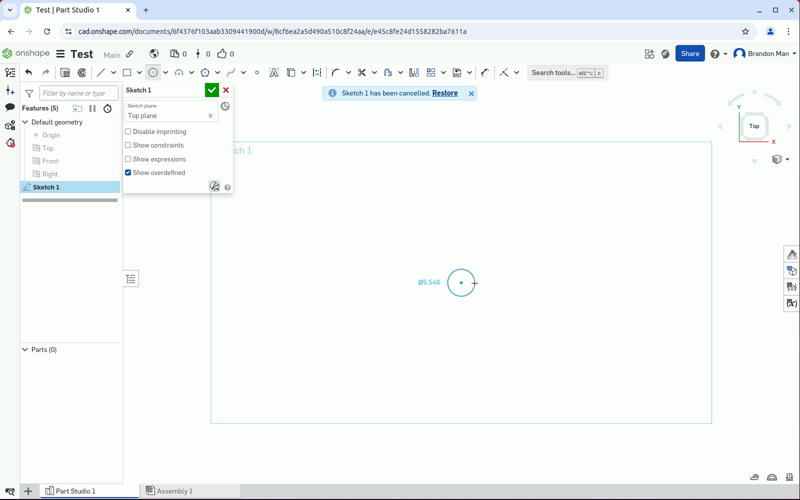
key(esc)
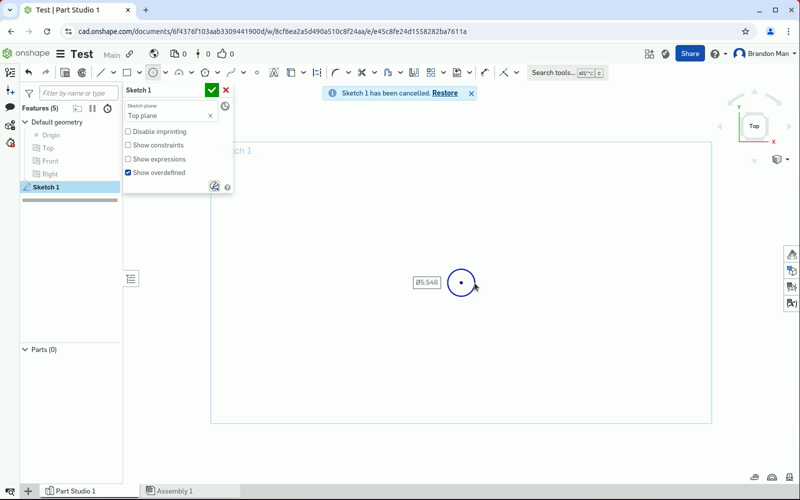
mouse_move(466, 281)
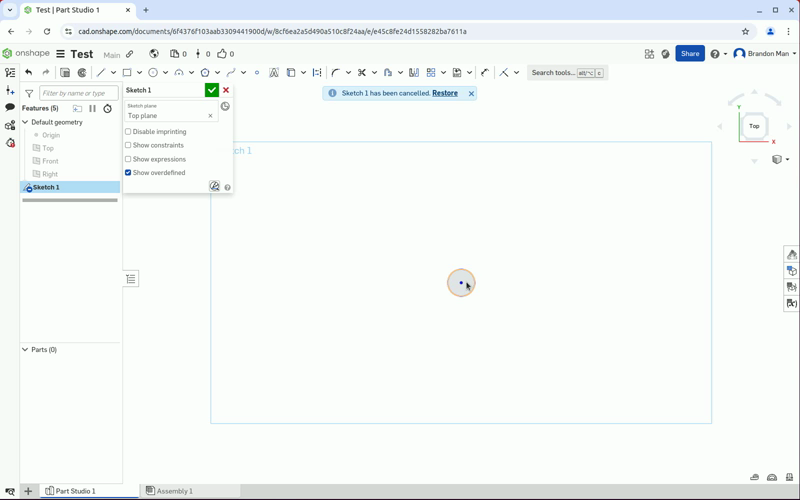
scroll(6)
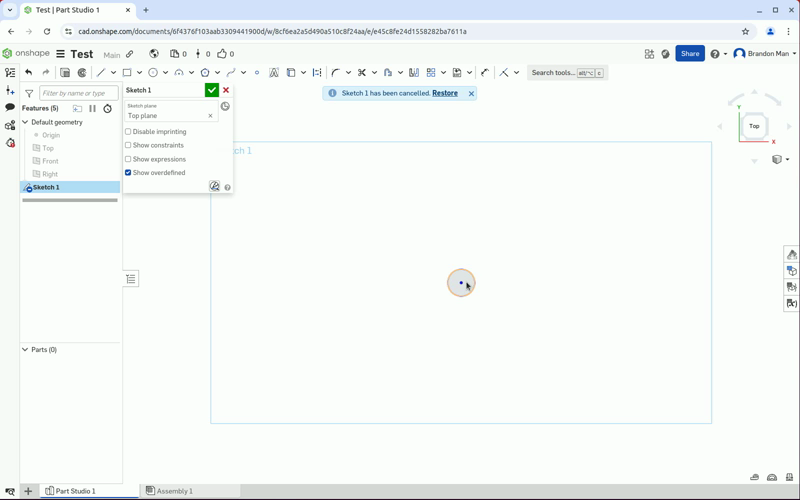
scroll(6)
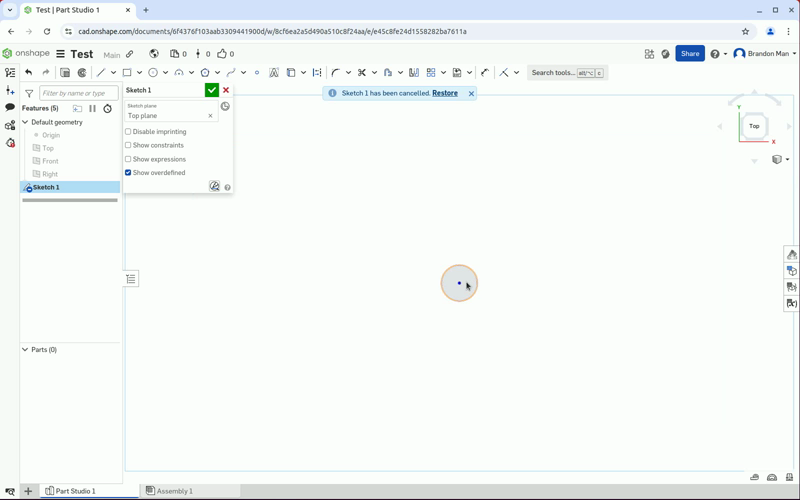
scroll(6)
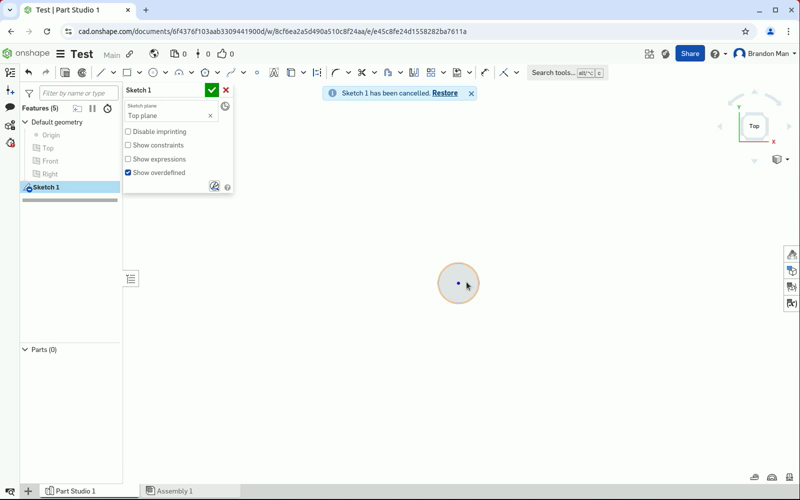
scroll(6)
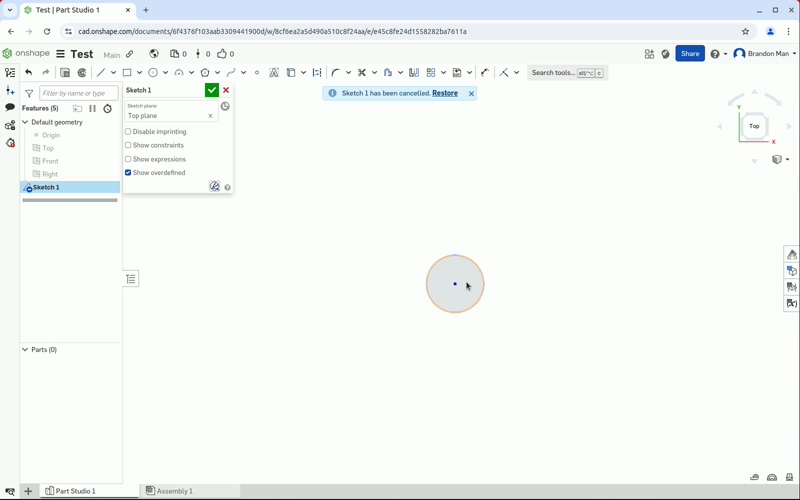
scroll(6)
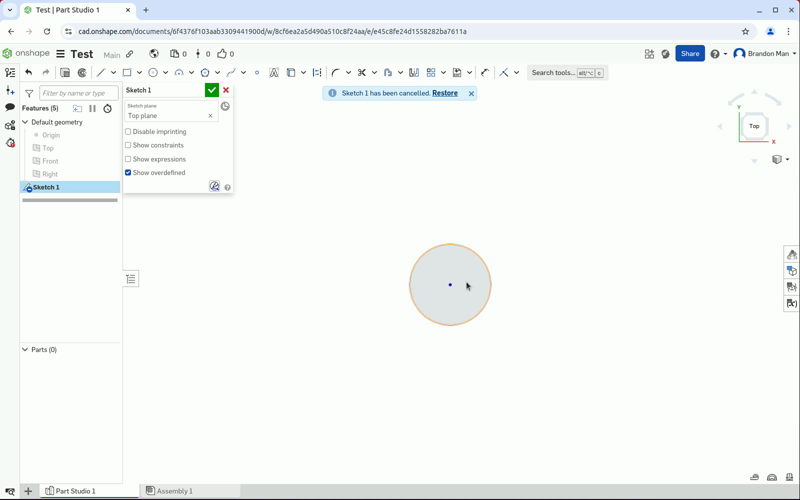
scroll(6)
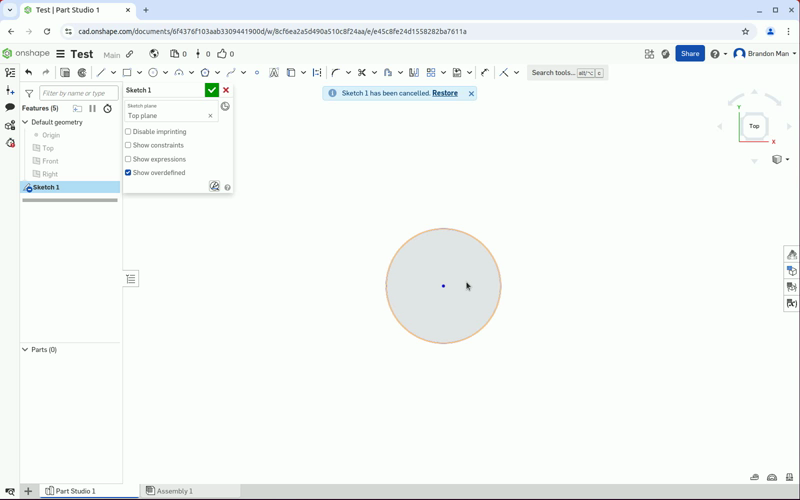
scroll(6)
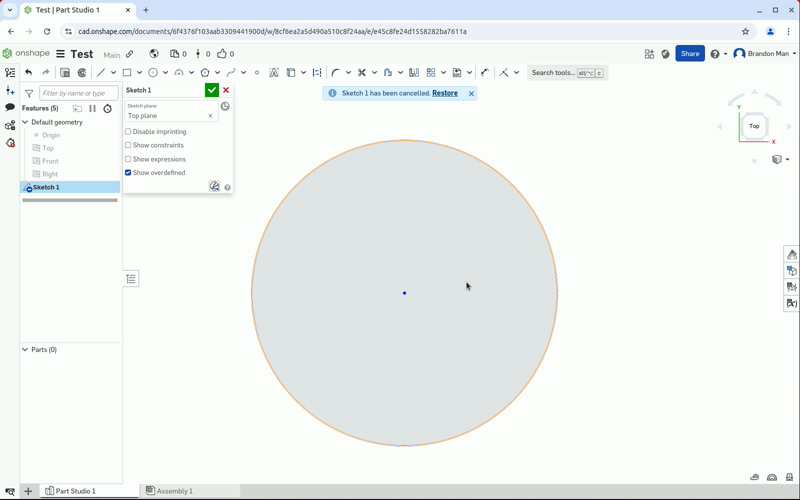
click(466, 281)
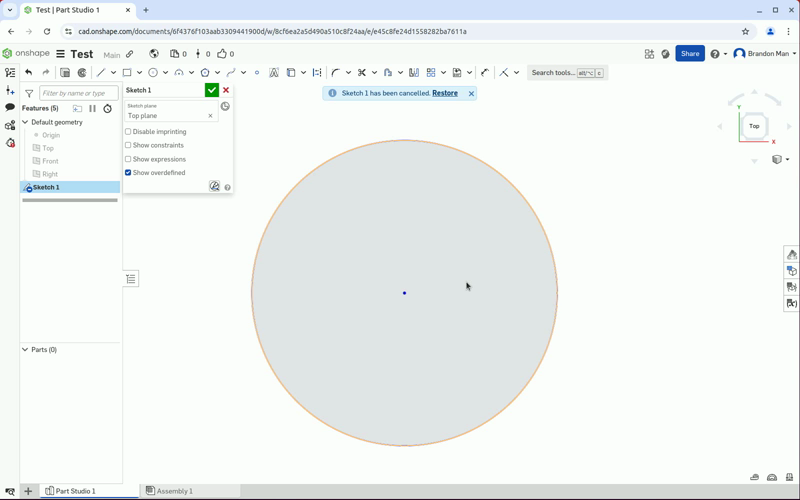
scroll(-6)
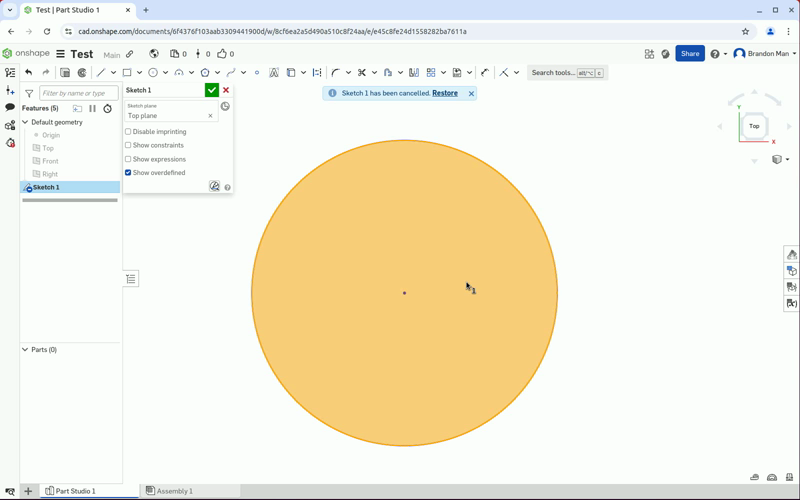
scroll(-6)
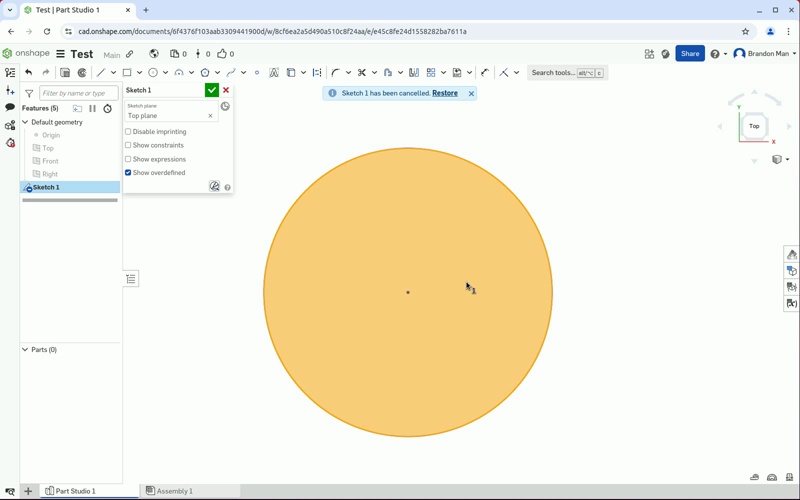
scroll(-6)
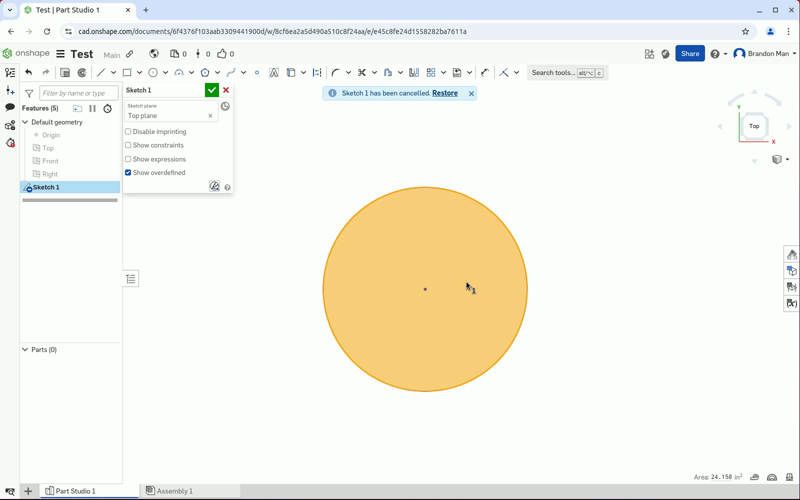
scroll(-6)
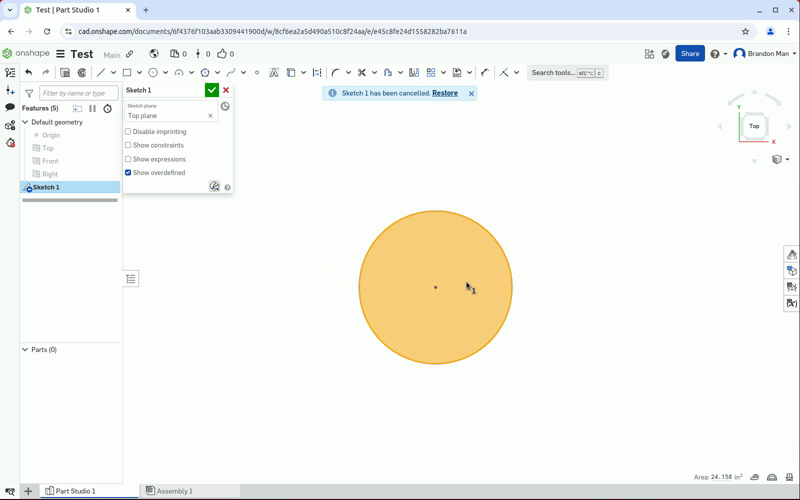
scroll(-6)
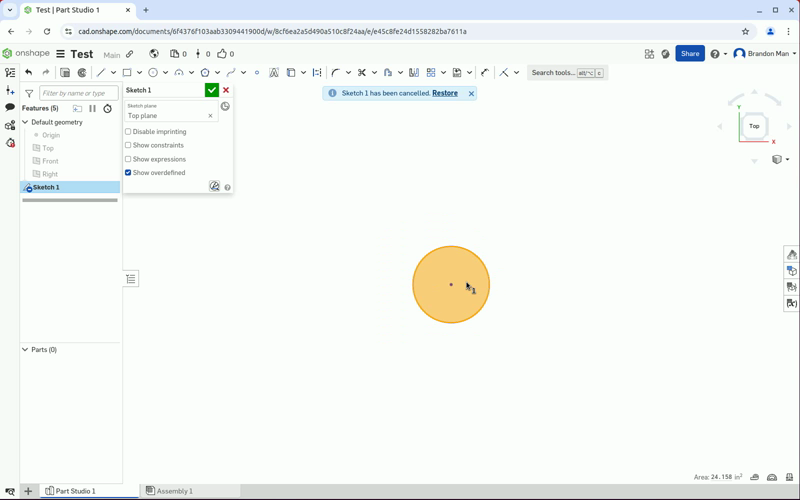
scroll(-6)
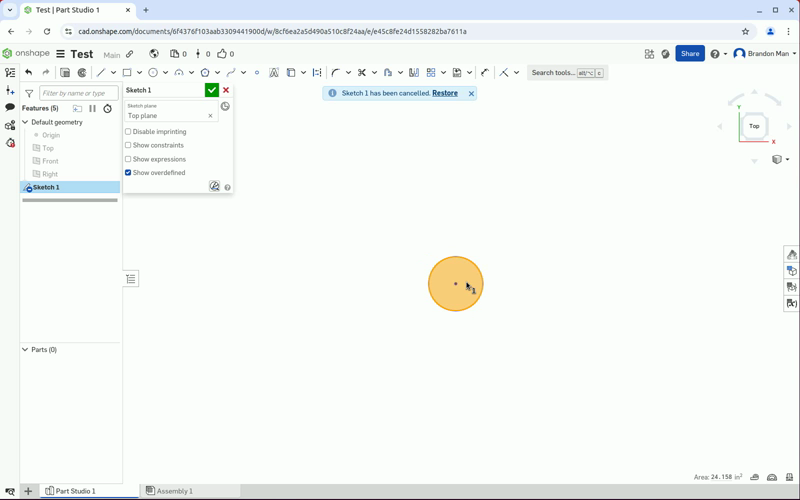
scroll(-6)
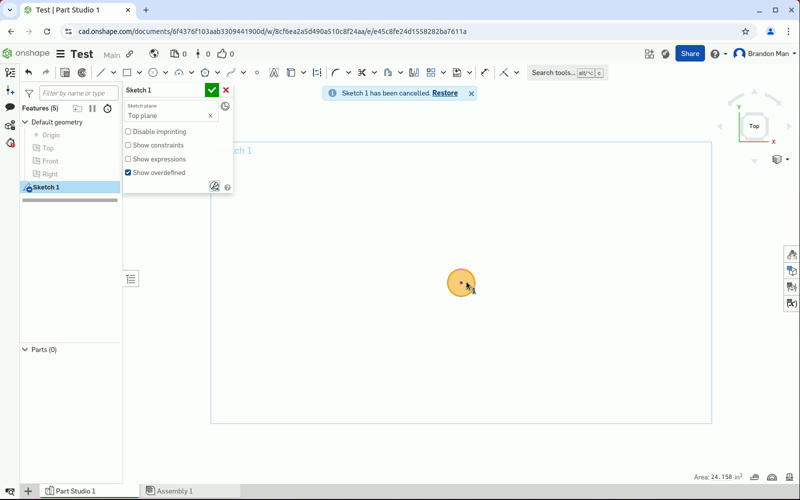
mouse_move(73, 352)
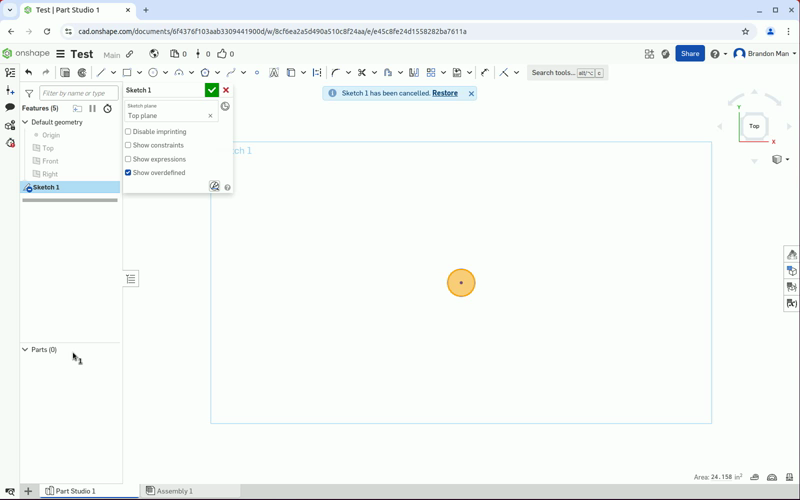
key(shift+y)
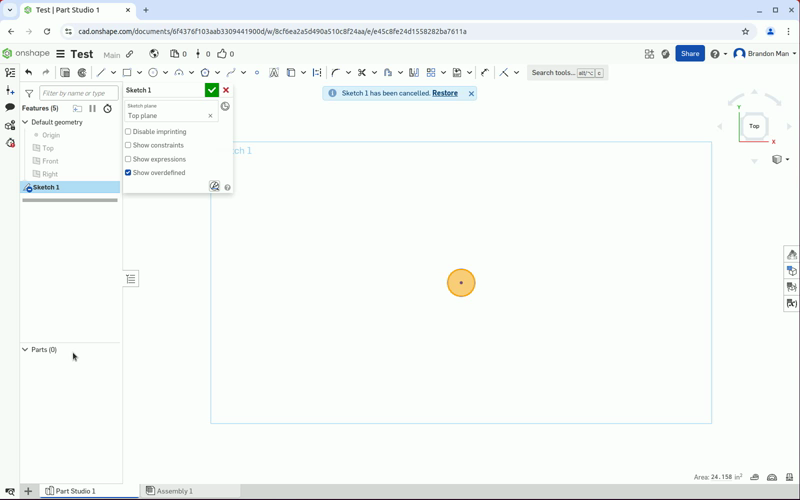
key(shift+e)
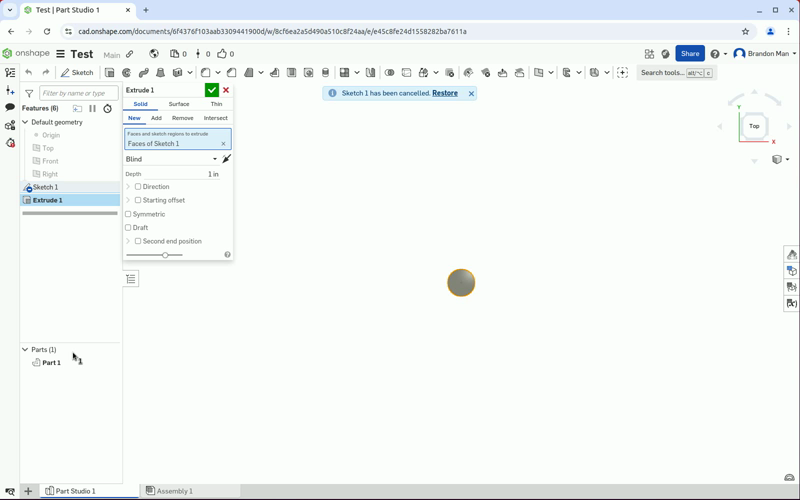
mouse_move(143, 106)
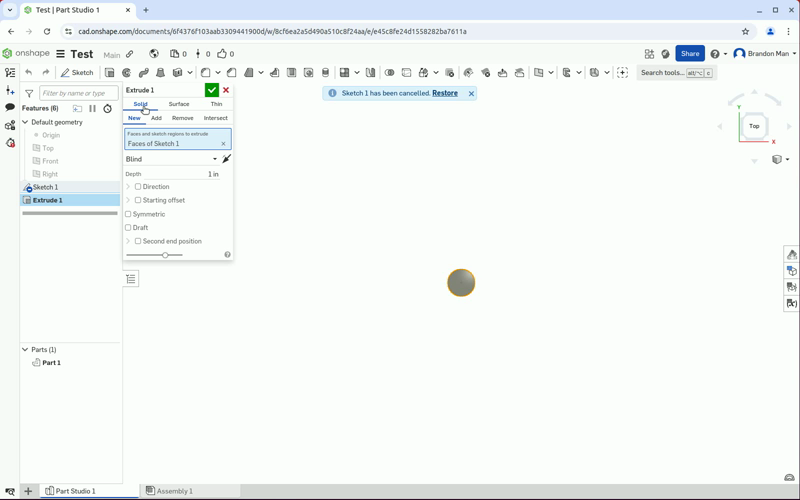
click(143, 106)
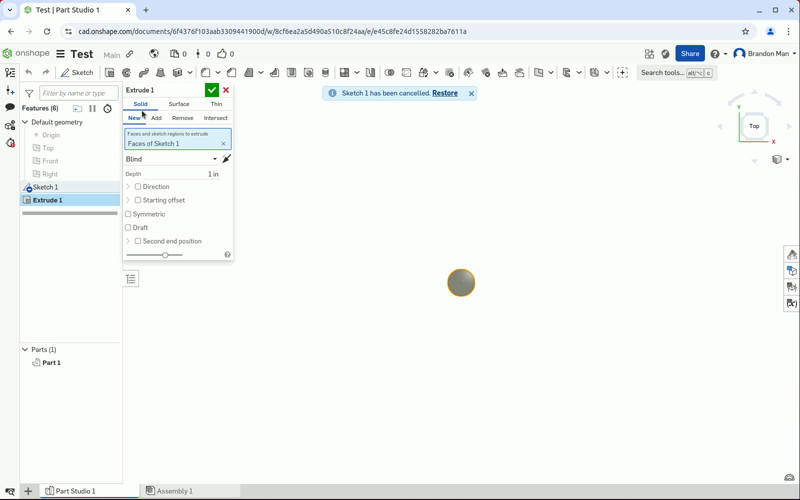
mouse_move(137, 120)
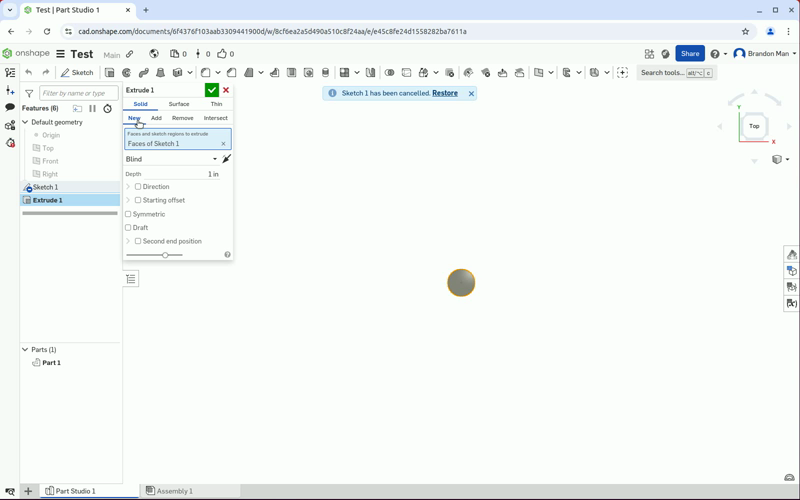
click(137, 120)
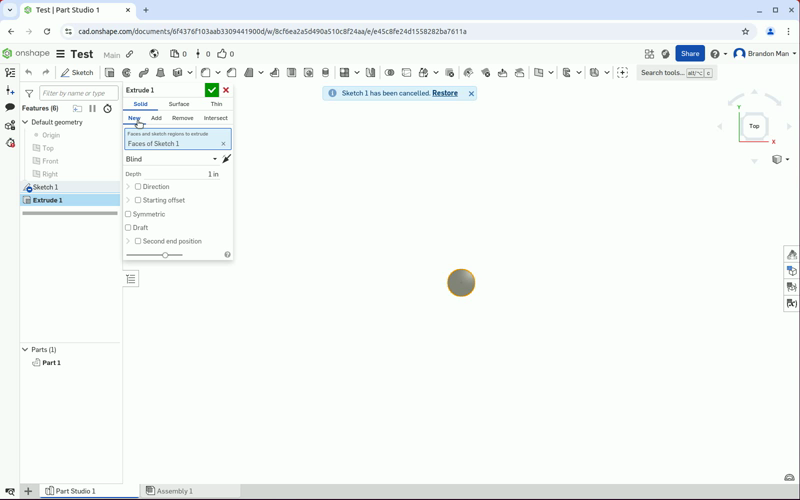
key(tab, 4)
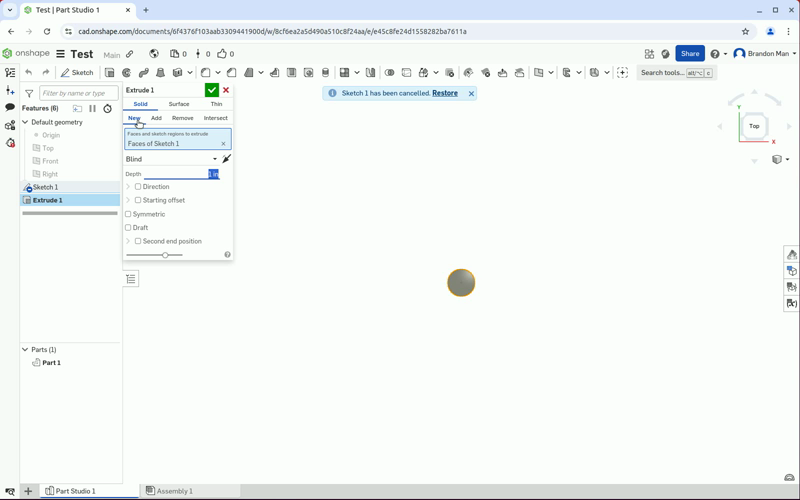
text(23.108)
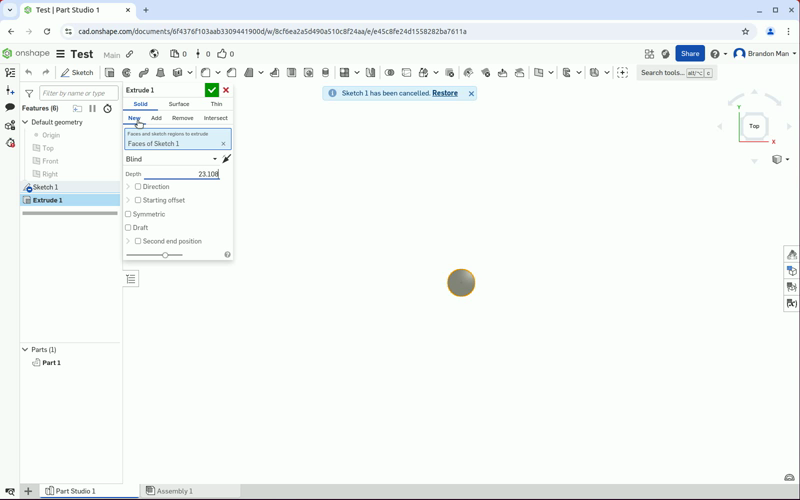
key(enter)
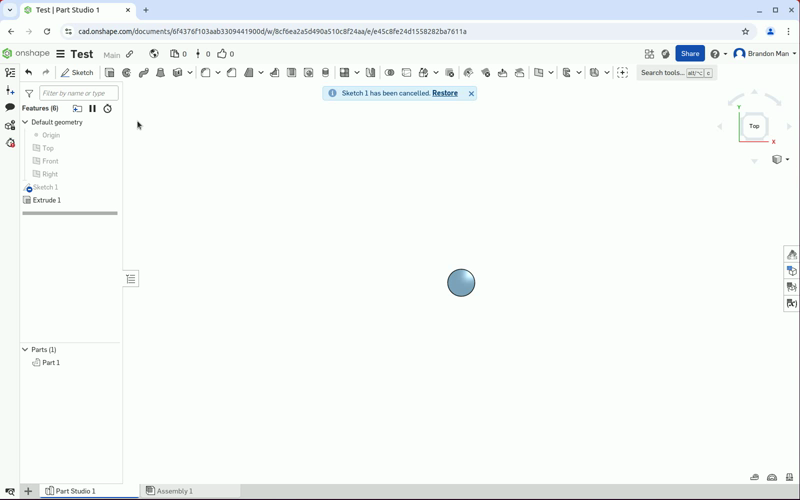
key(shift+h)
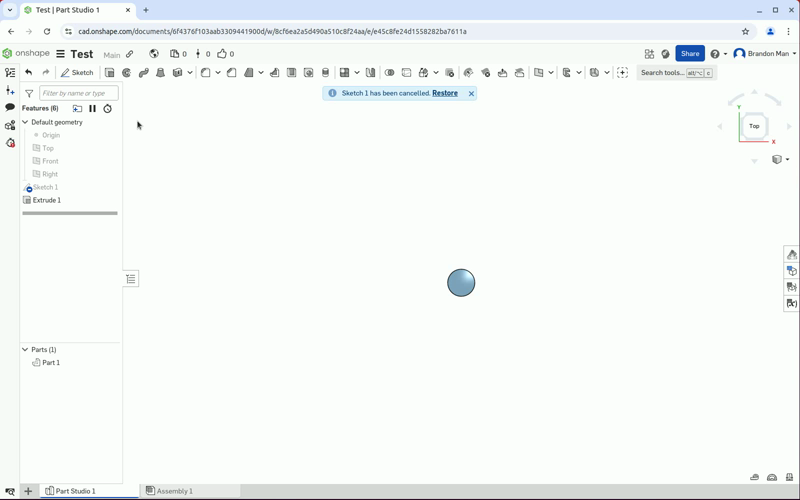
key(shift+h)
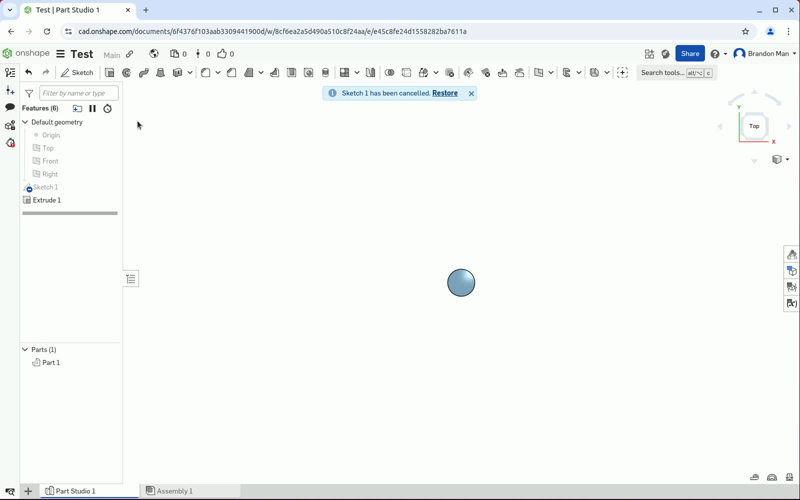
mouse_move(73, 189)
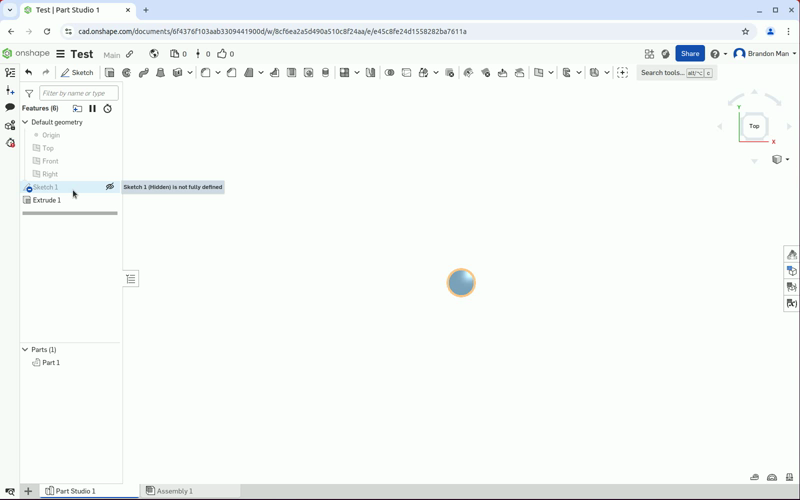
click(73, 189)
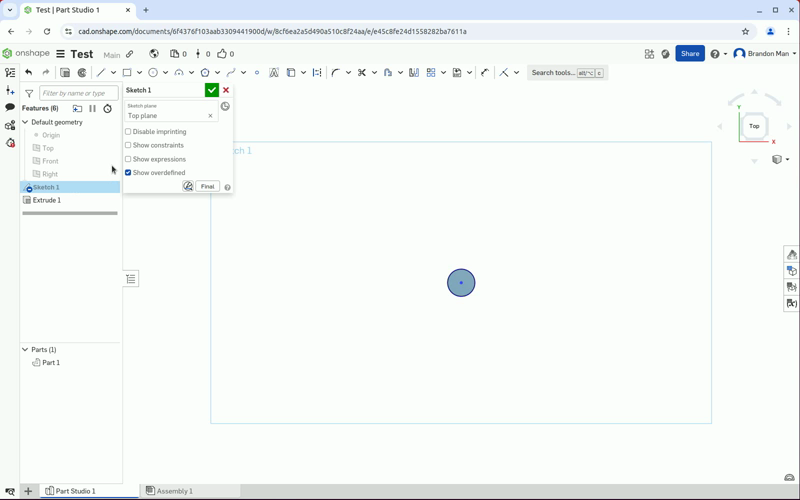
mouse_move(229, 92)
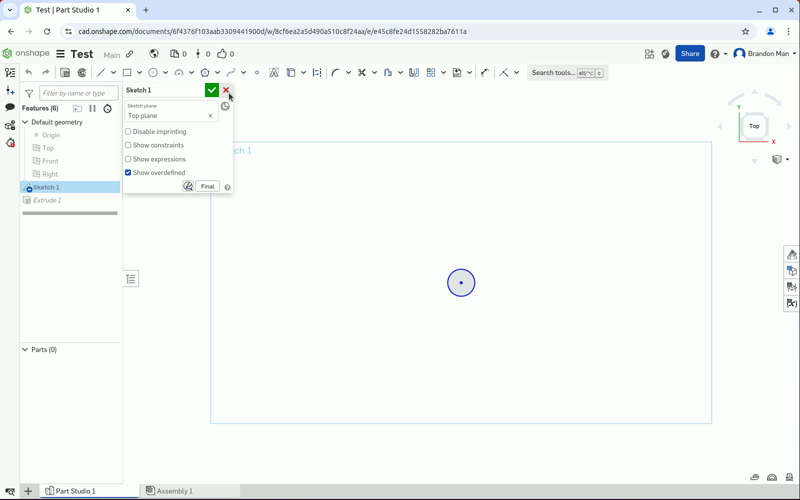
click(229, 92)
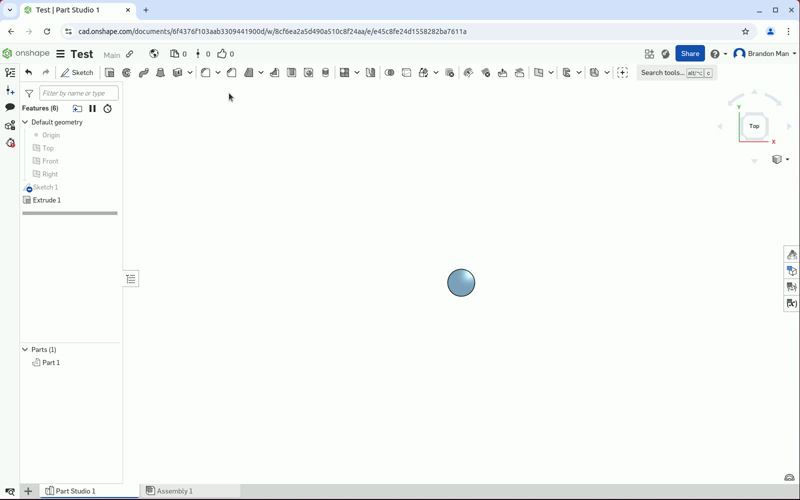
mouse_move(541, 75)
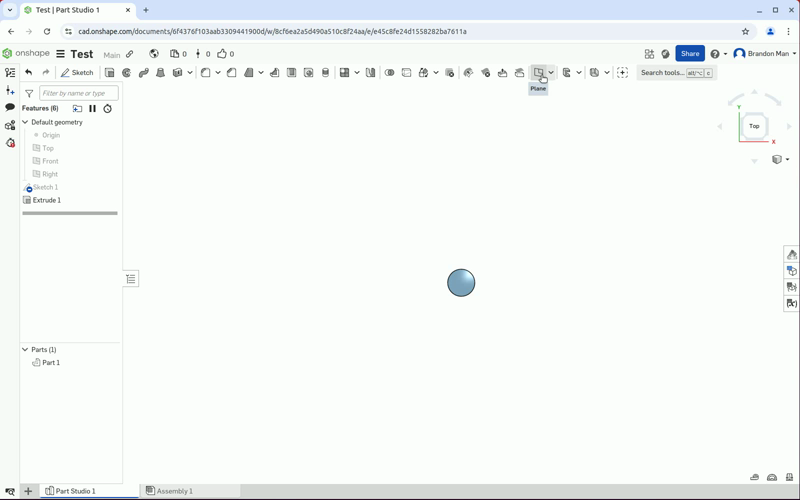
click(541, 75)
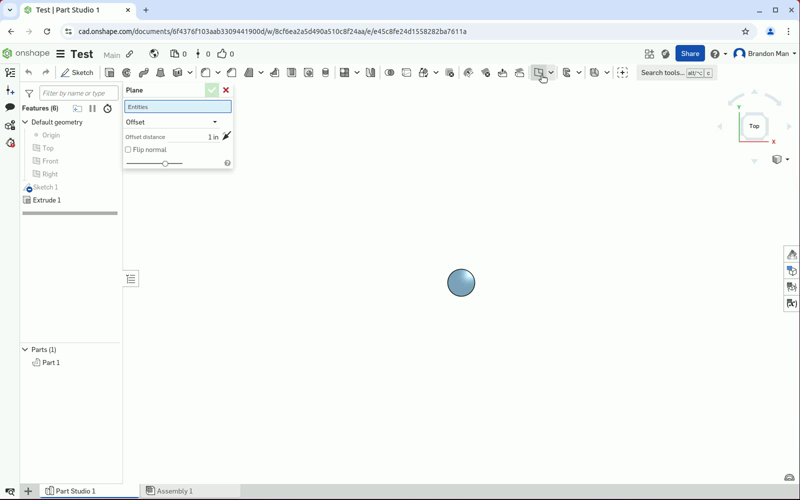
mouse_move(73, 150)
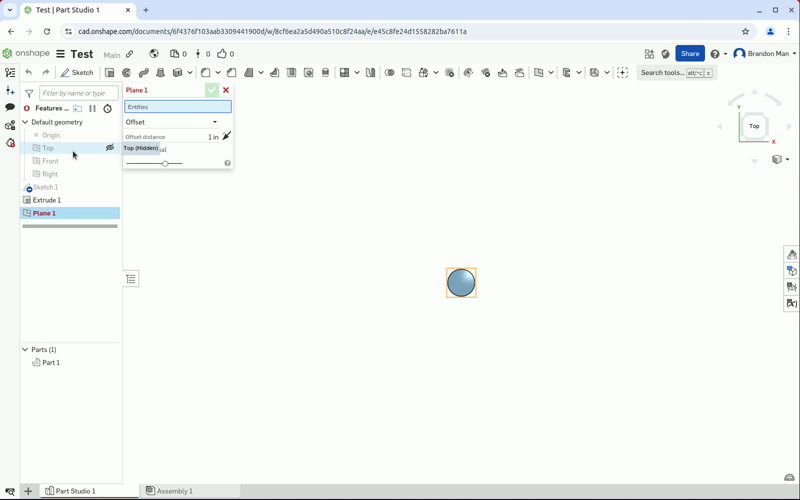
click(73, 150)
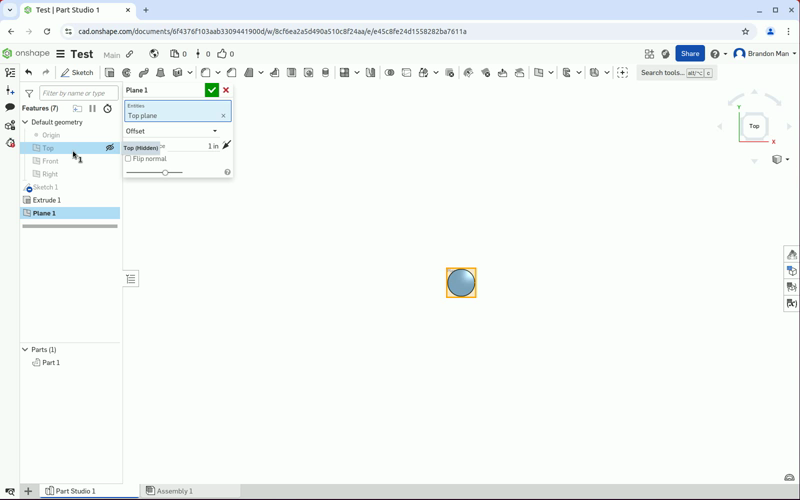
key(tab, 2)
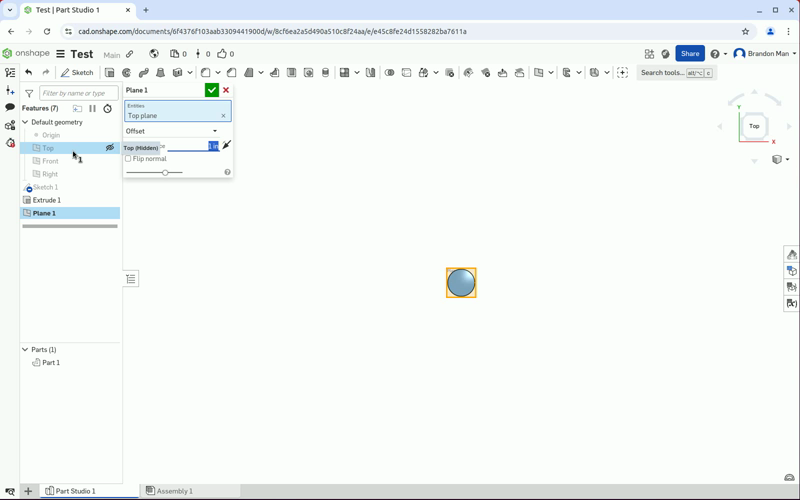
text(23.108)
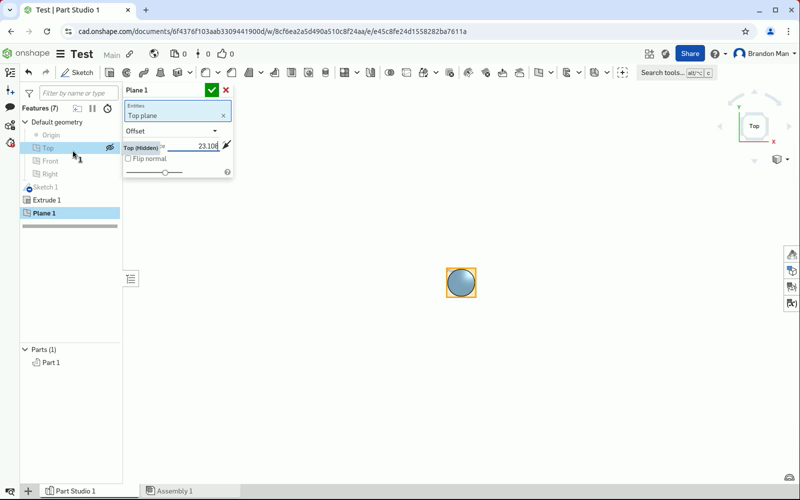
key(enter, 2)
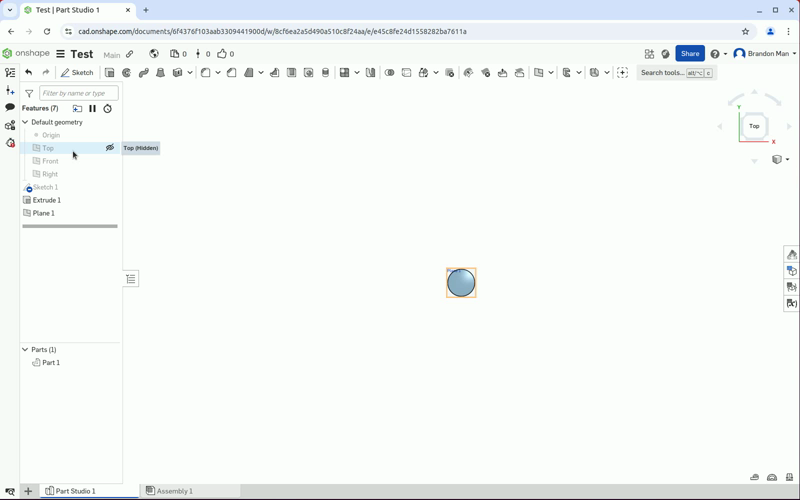
key(shift+s)
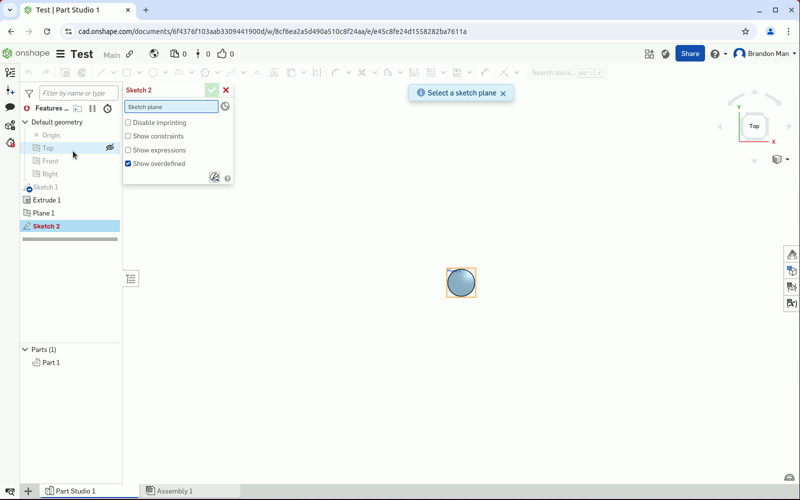
mouse_move(73, 215)
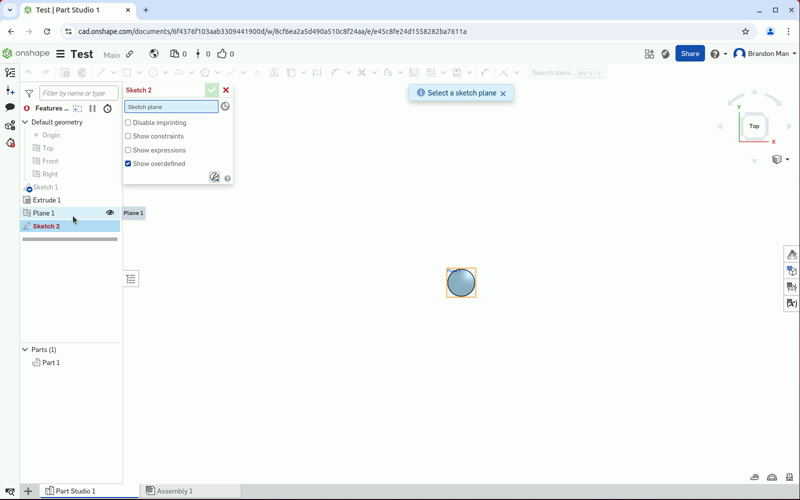
click(73, 215)
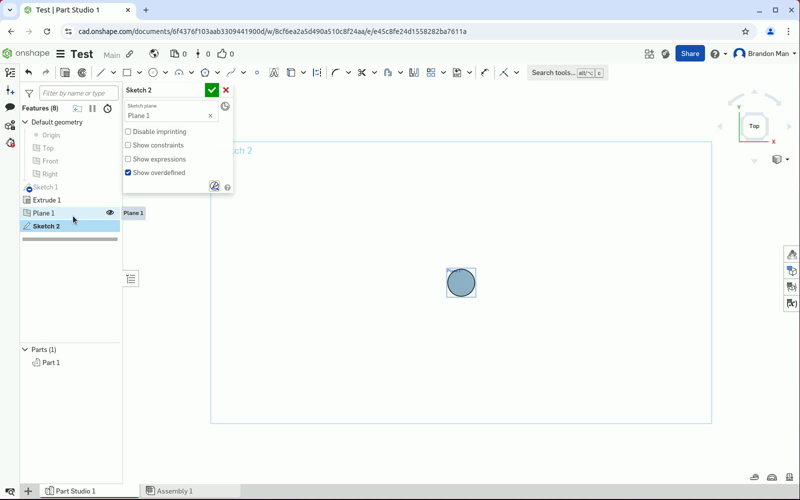
mouse_move(73, 352)
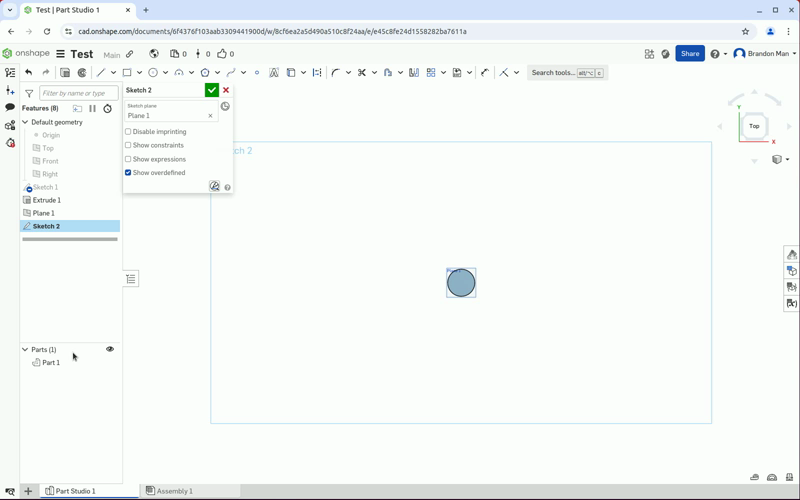
key(y)
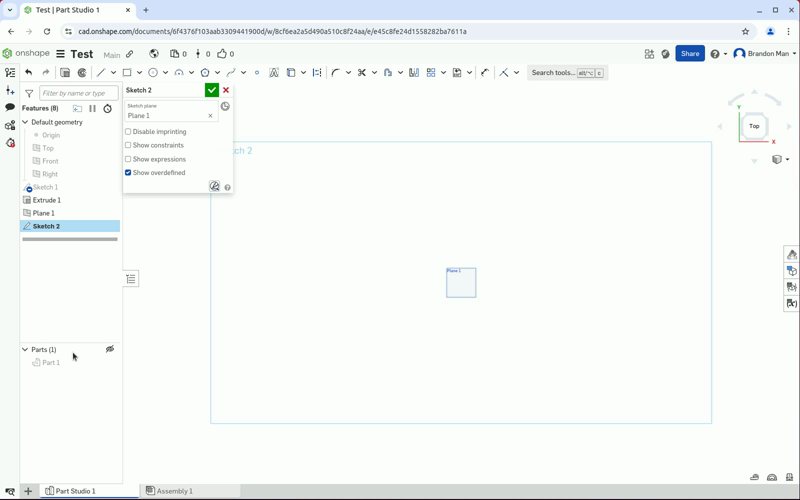
key(c)
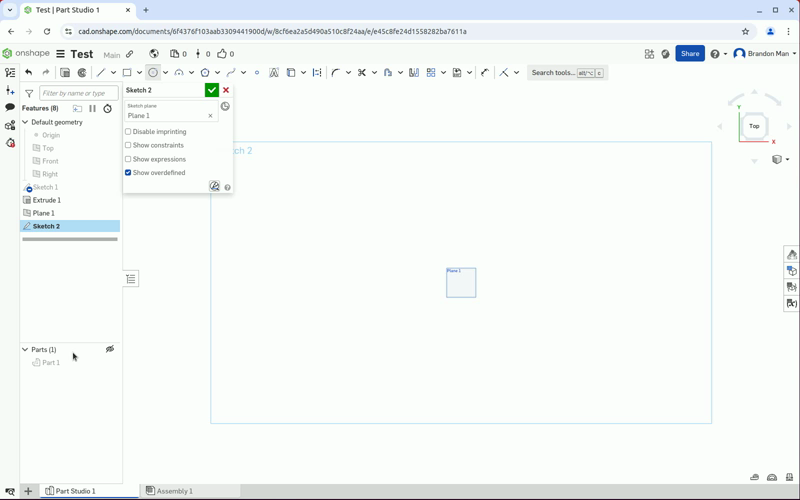
key_down(shift)
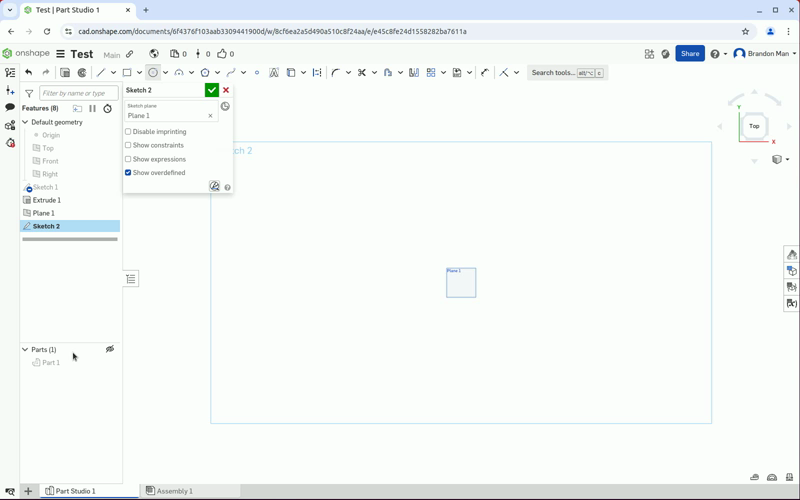
mouse_move(461, 282)
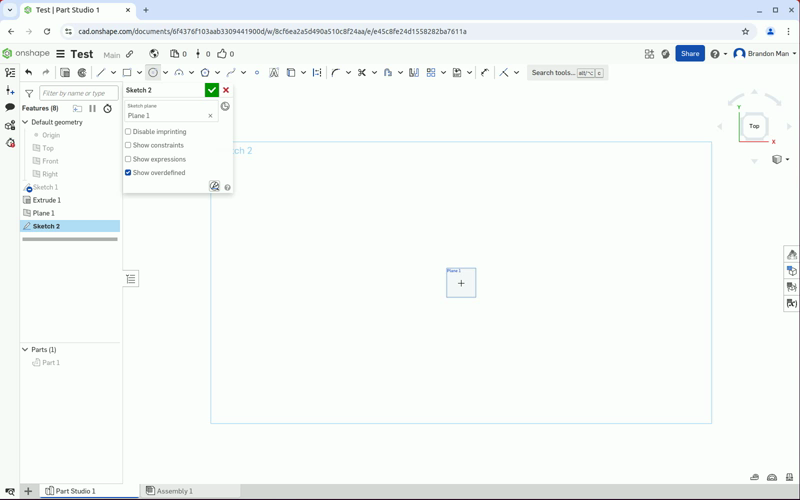
click(461, 282)
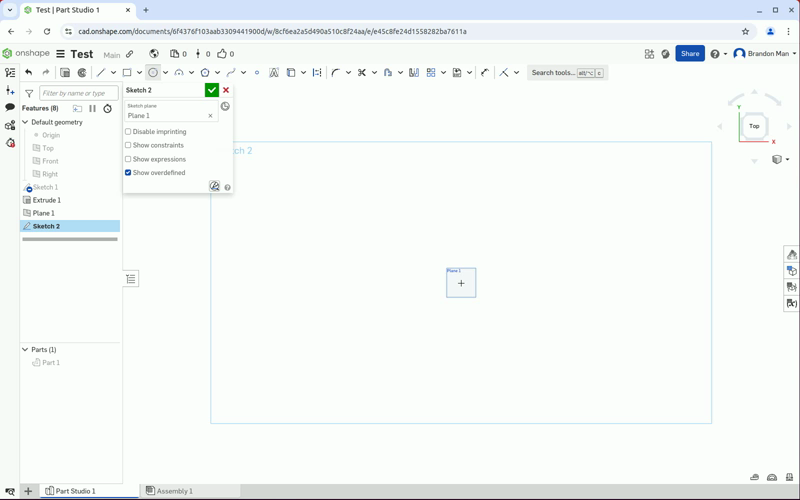
key_up(shift)
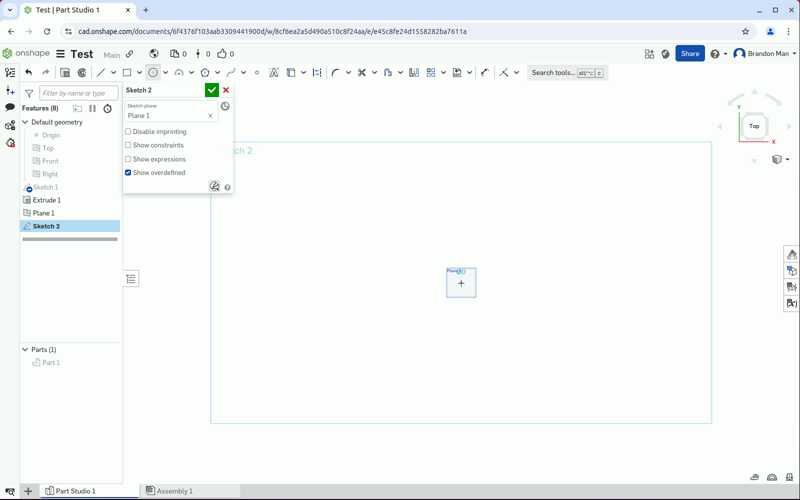
mouse_move(468, 282)
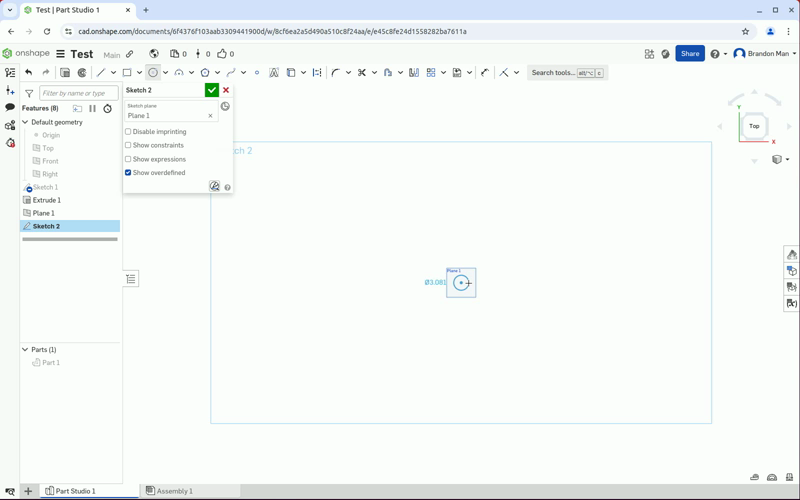
click(468, 282)
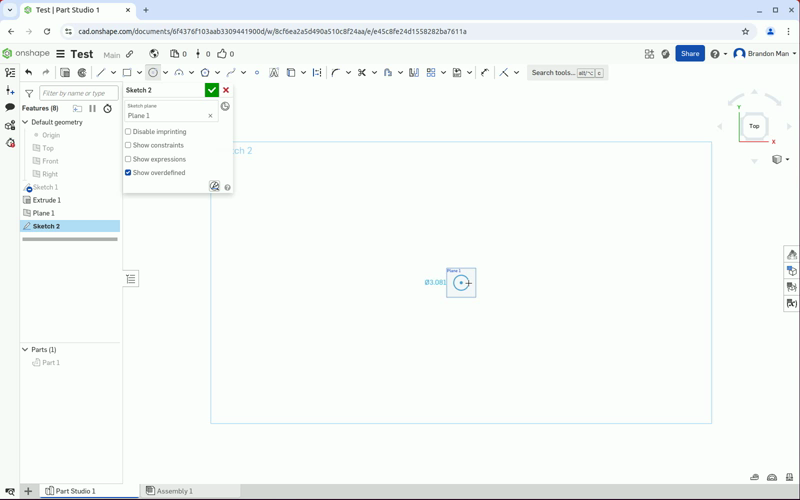
key(esc)
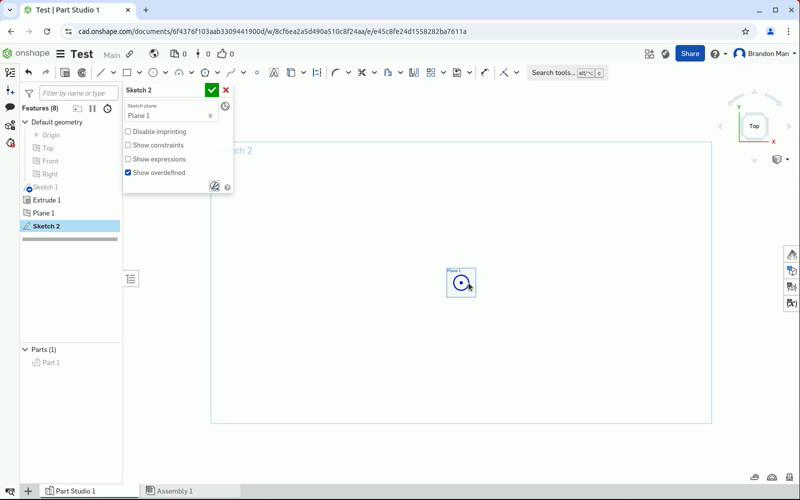
mouse_move(461, 284)
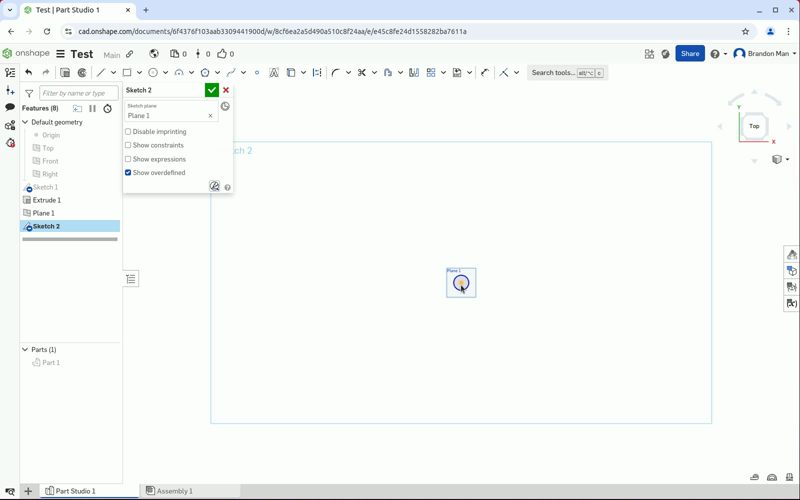
scroll(6)
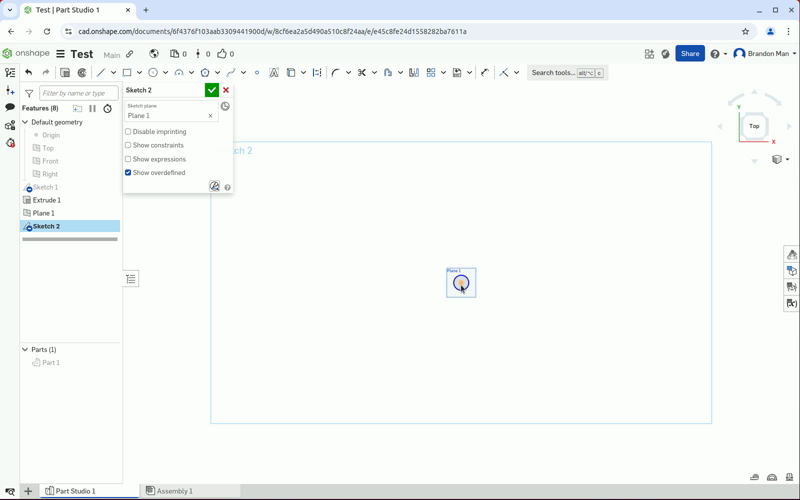
scroll(6)
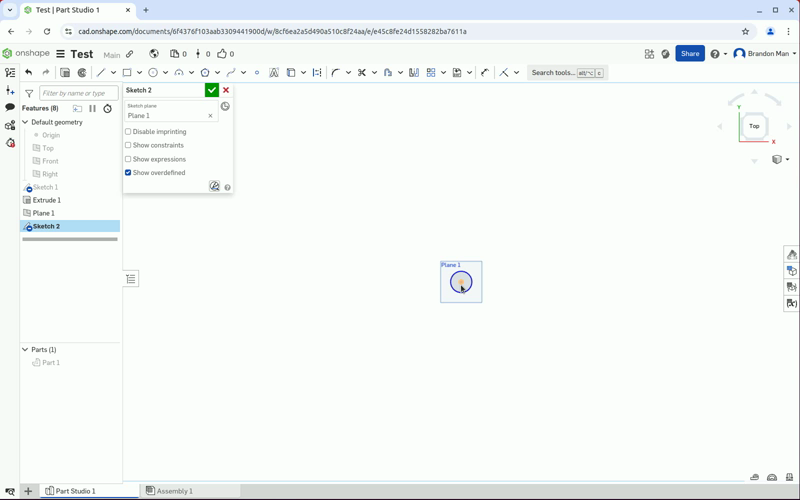
scroll(6)
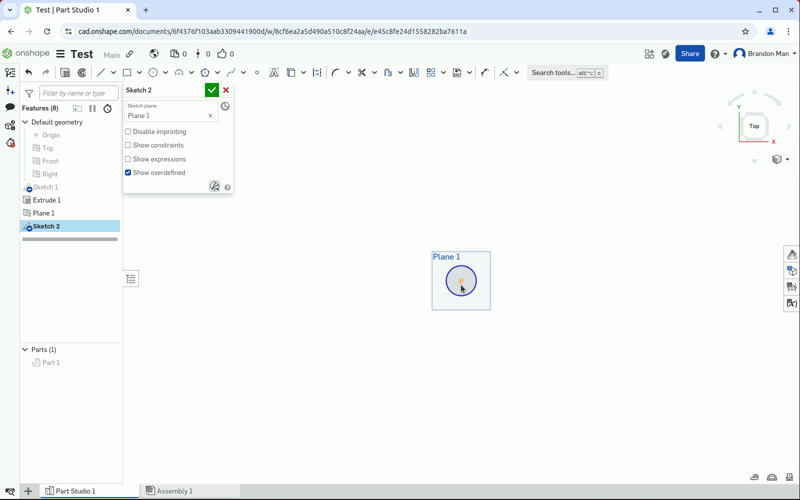
scroll(6)
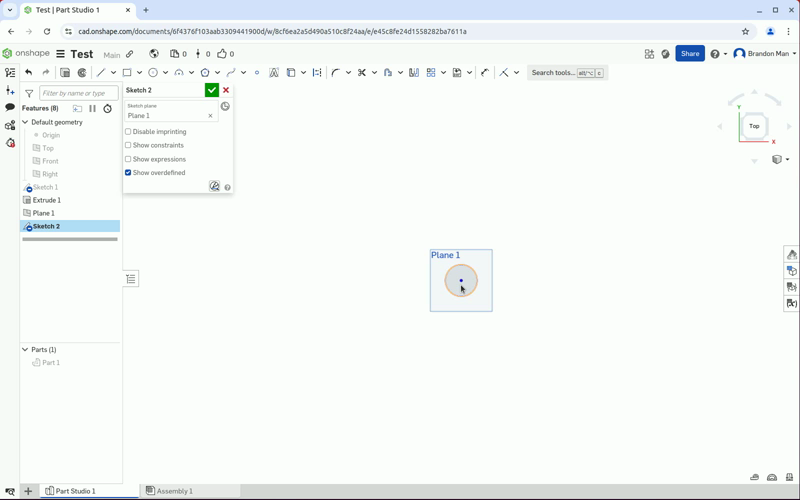
scroll(6)
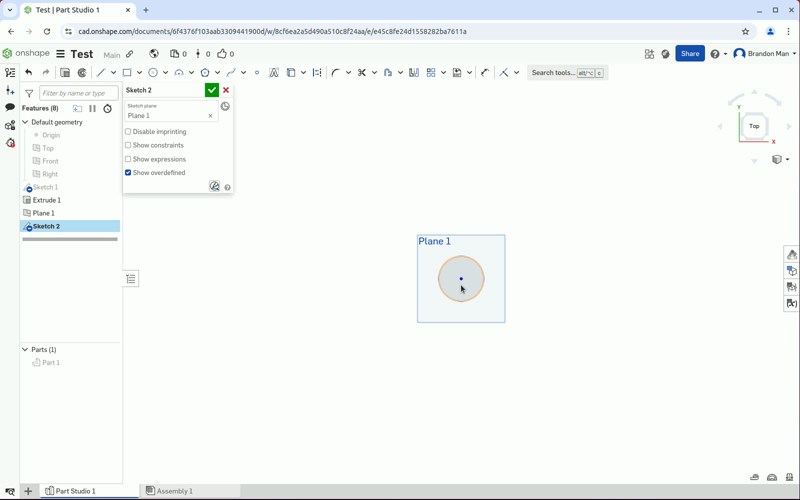
scroll(6)
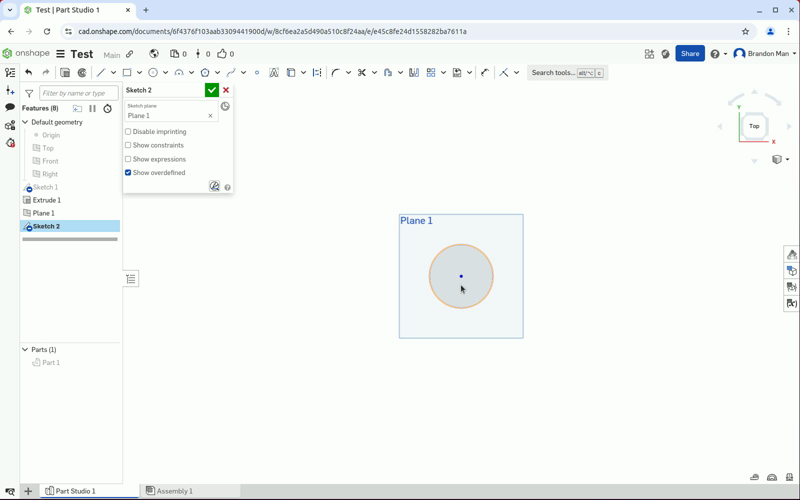
scroll(6)
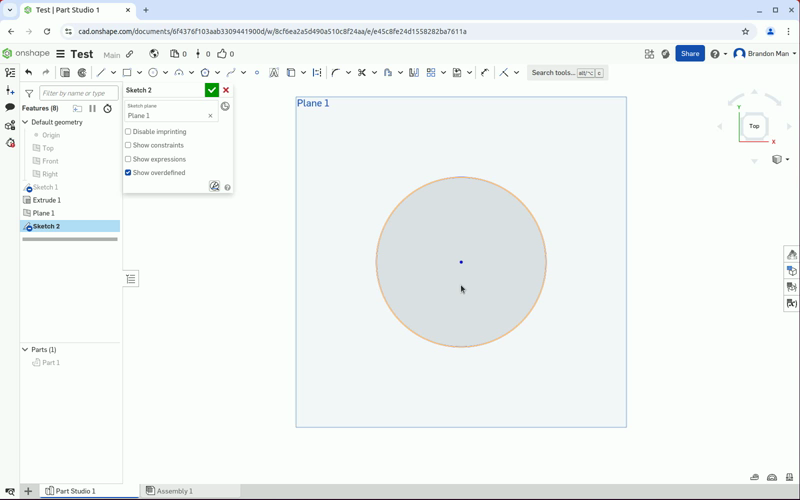
click(461, 284)
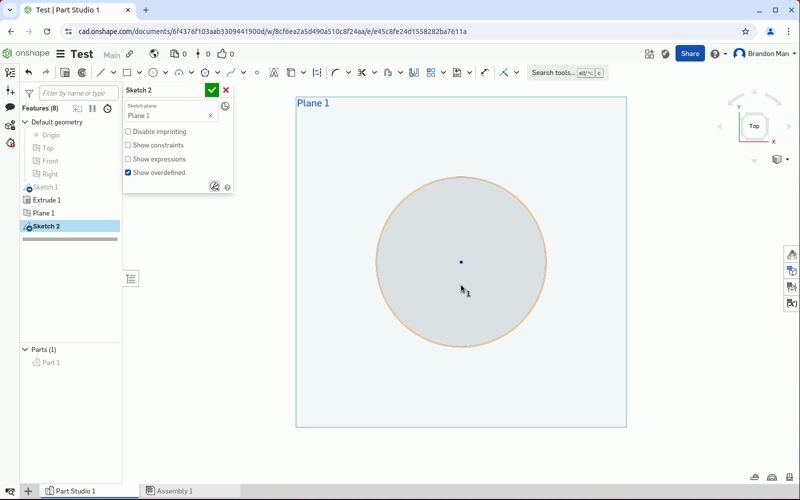
scroll(-6)
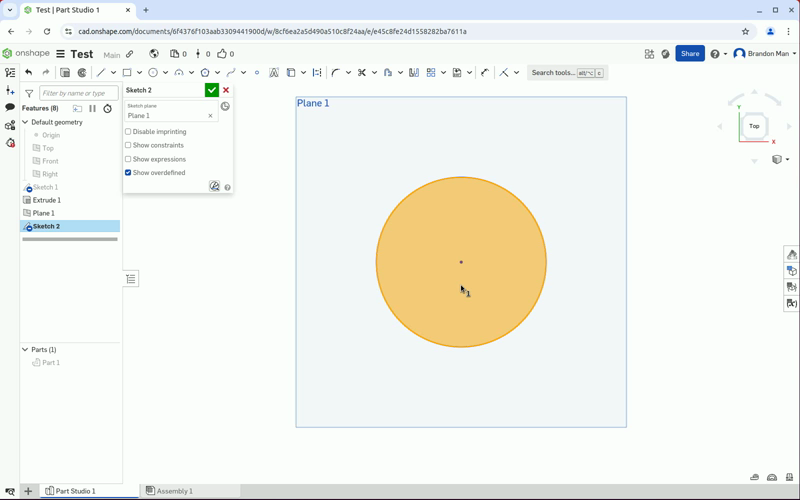
scroll(-6)
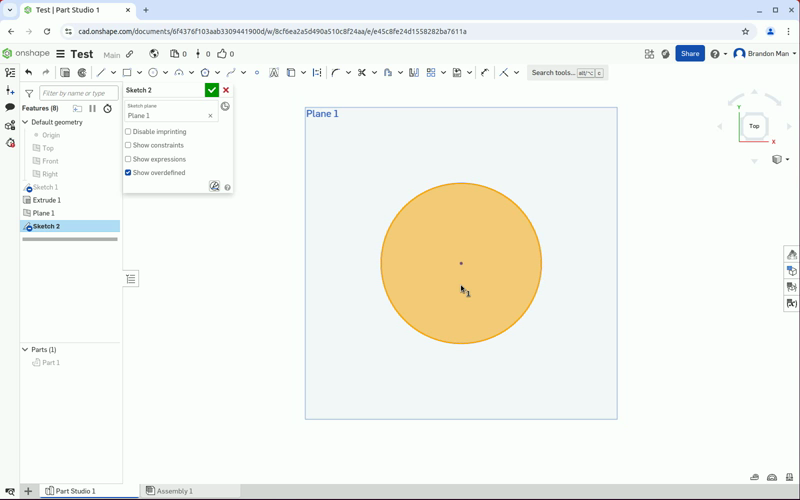
scroll(-6)
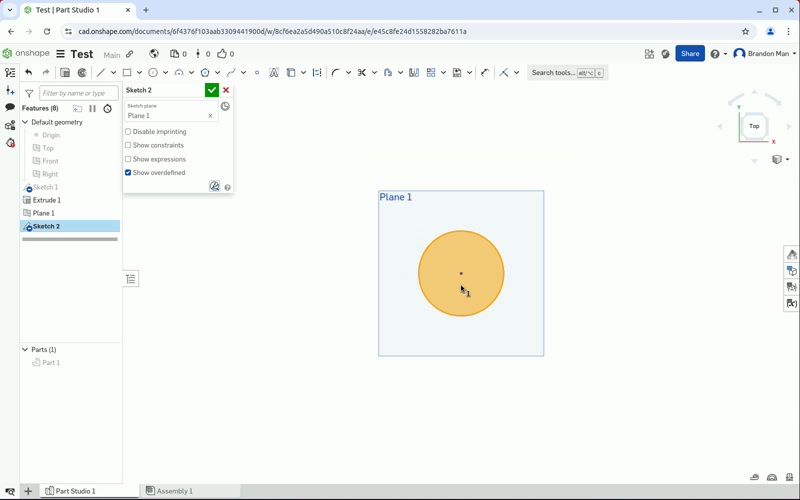
scroll(-6)
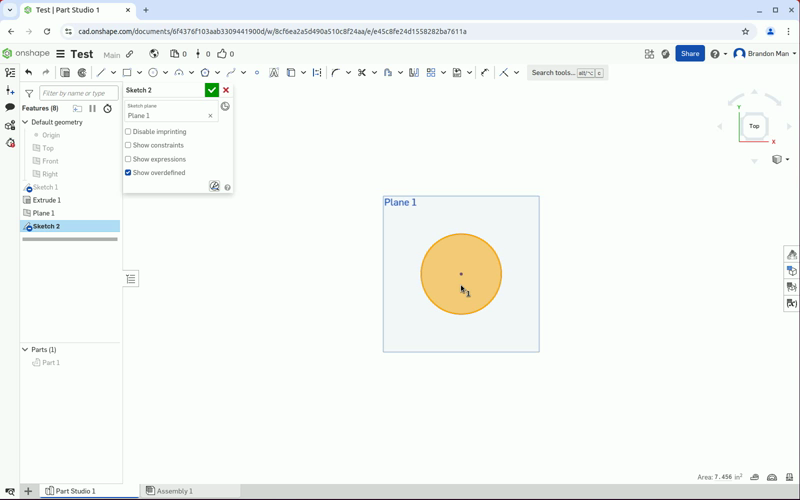
scroll(-6)
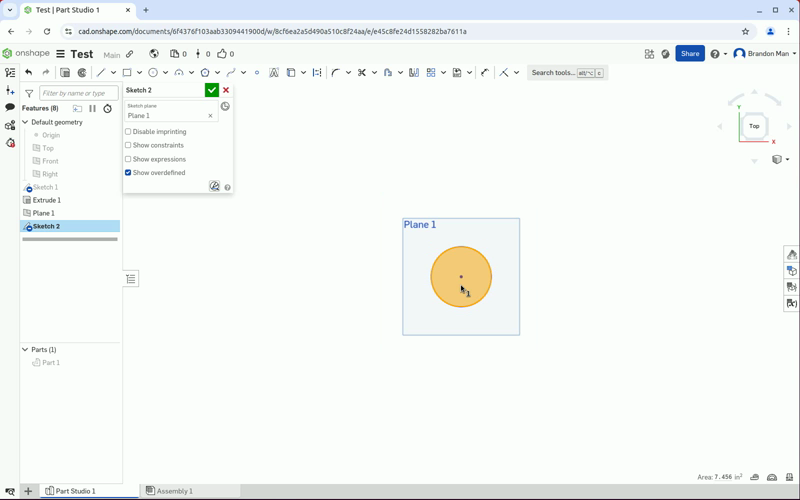
scroll(-6)
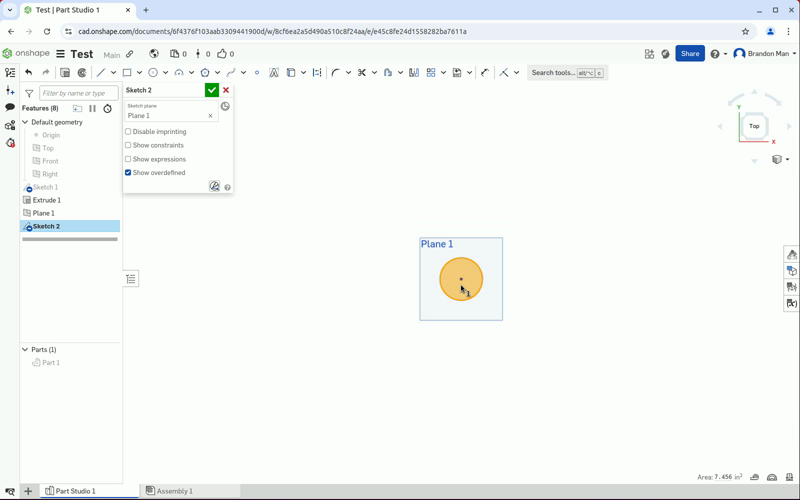
scroll(-6)
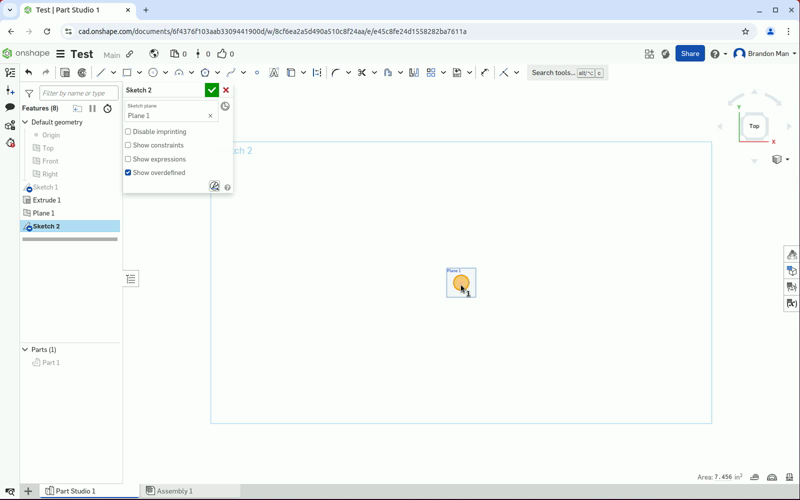
mouse_move(73, 352)
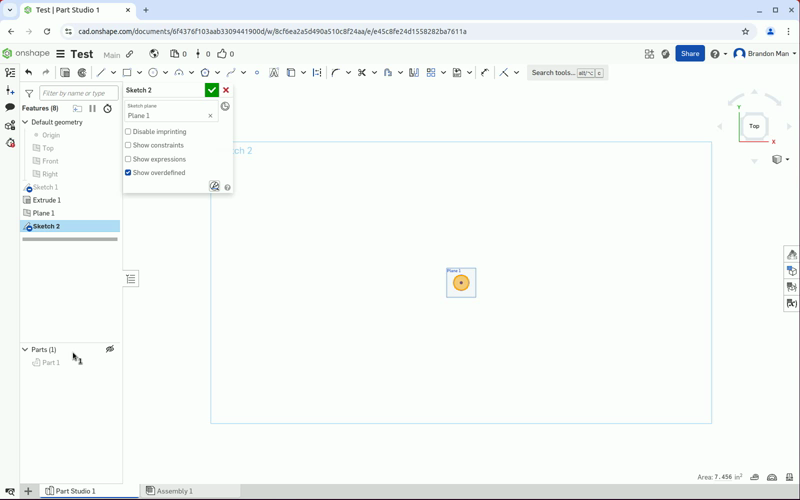
key(shift+y)
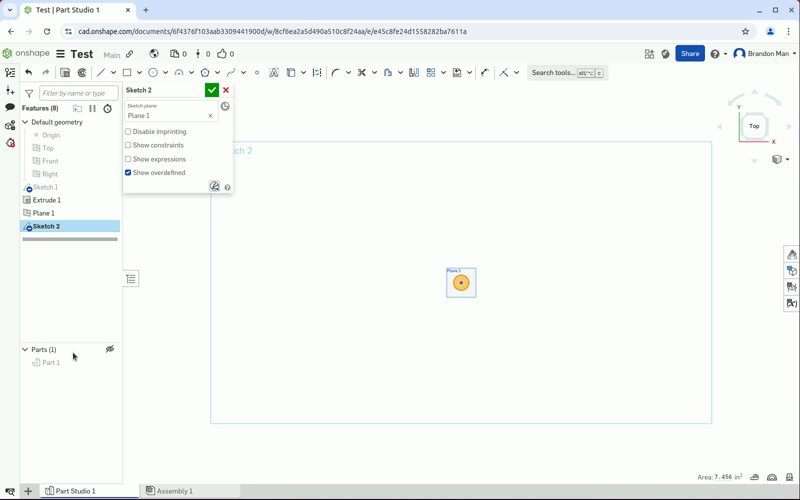
key(shift+e)
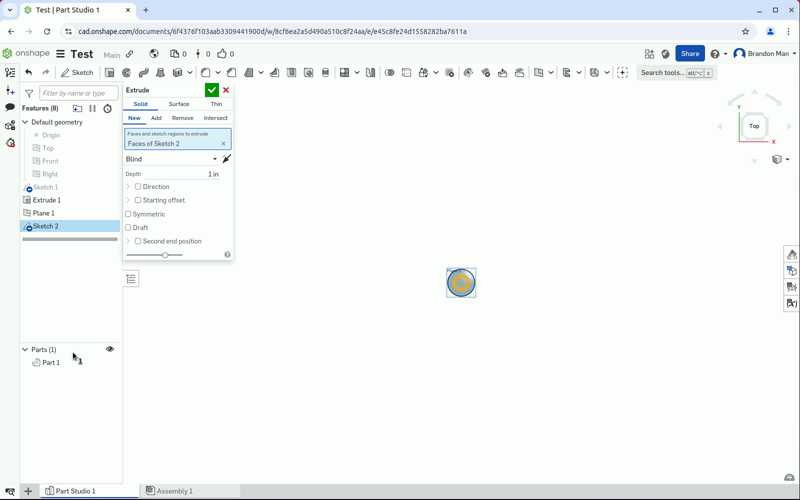
mouse_move(143, 106)
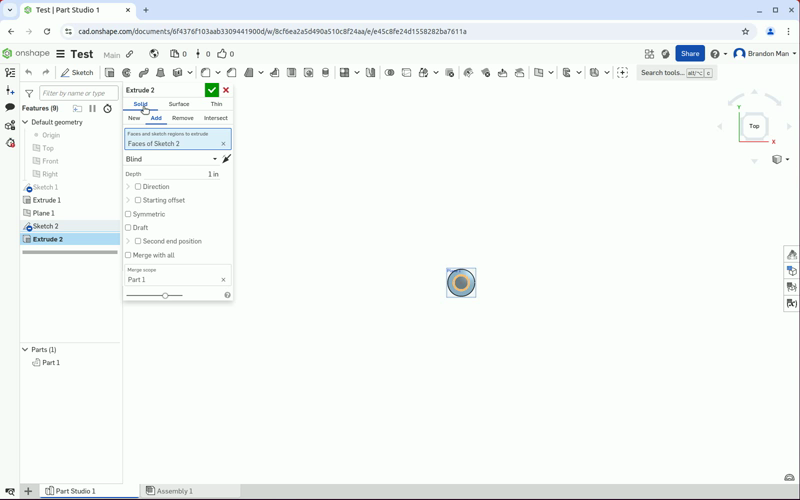
click(143, 106)
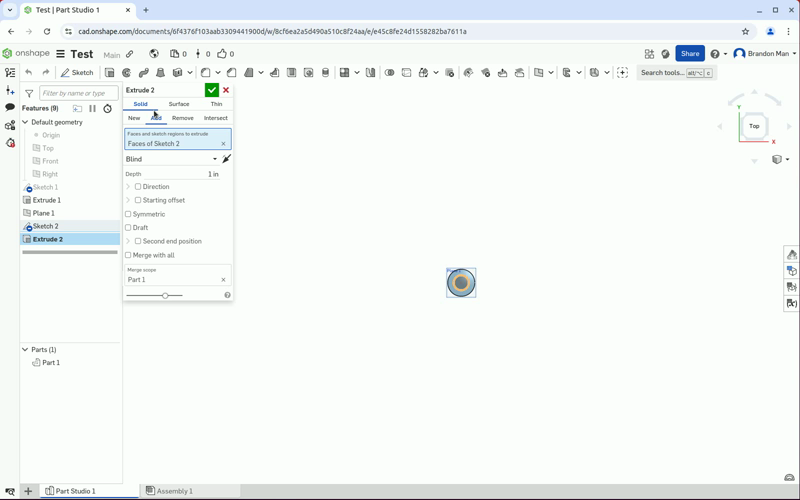
mouse_move(186, 120)
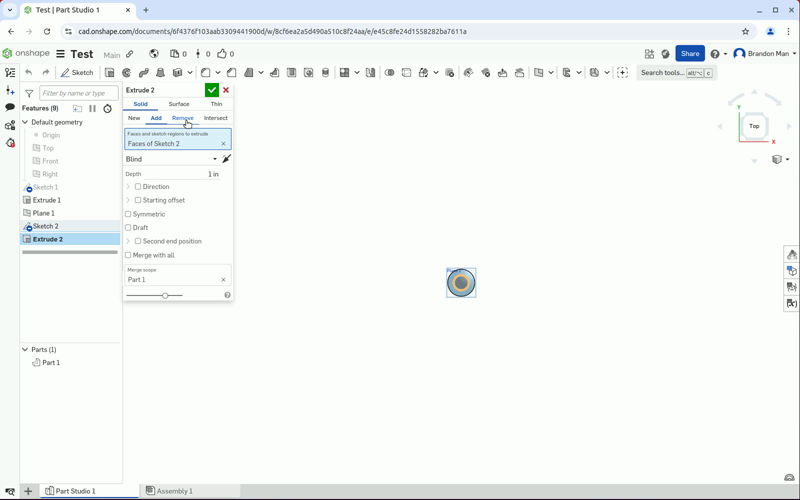
click(186, 120)
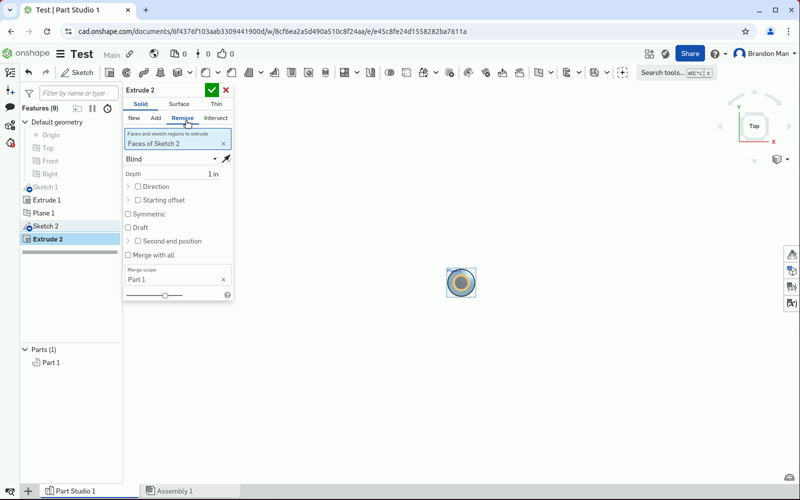
key(tab, 4)
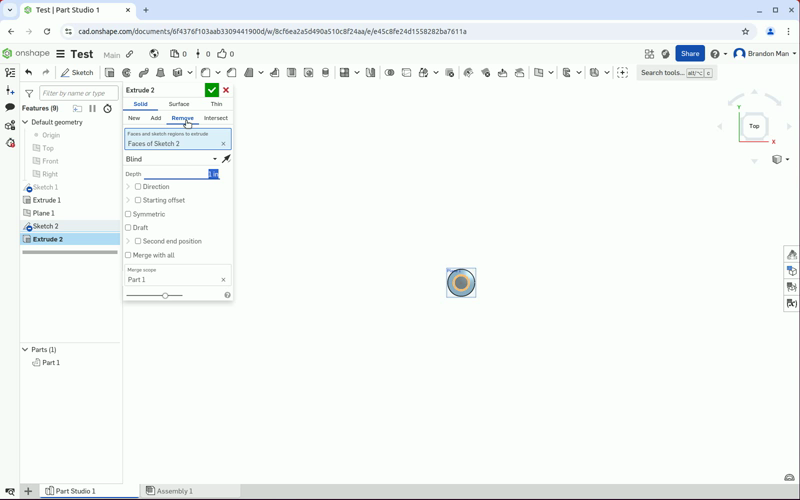
text(30.811)
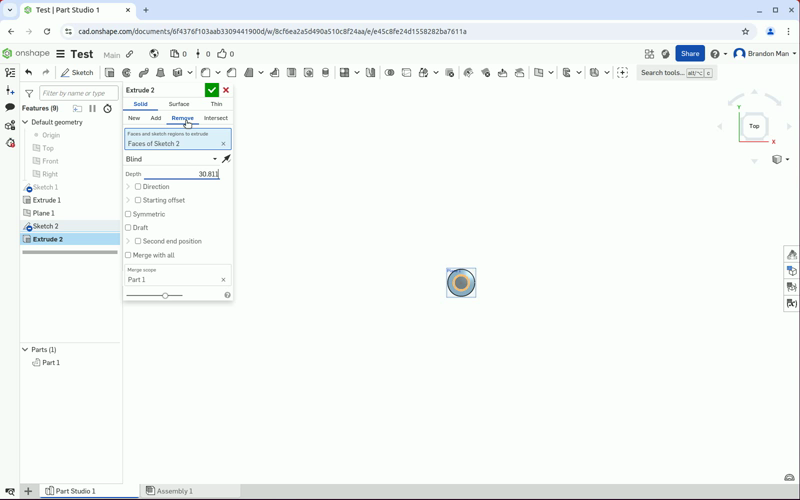
key(tab, 6)
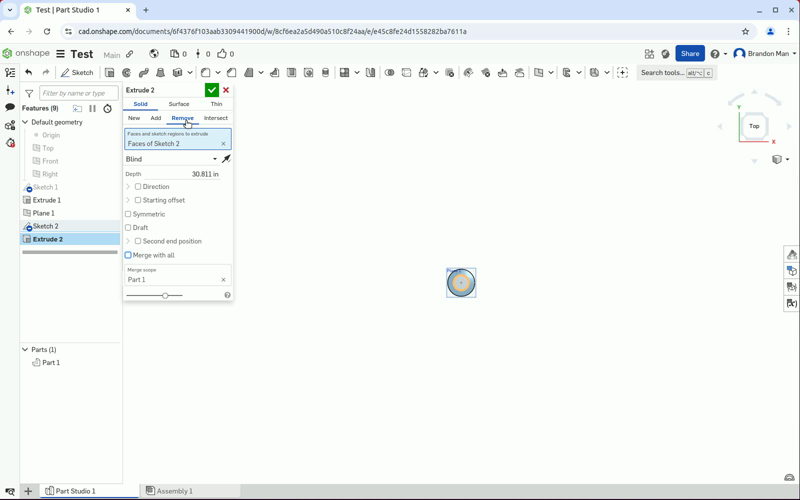
key(space)
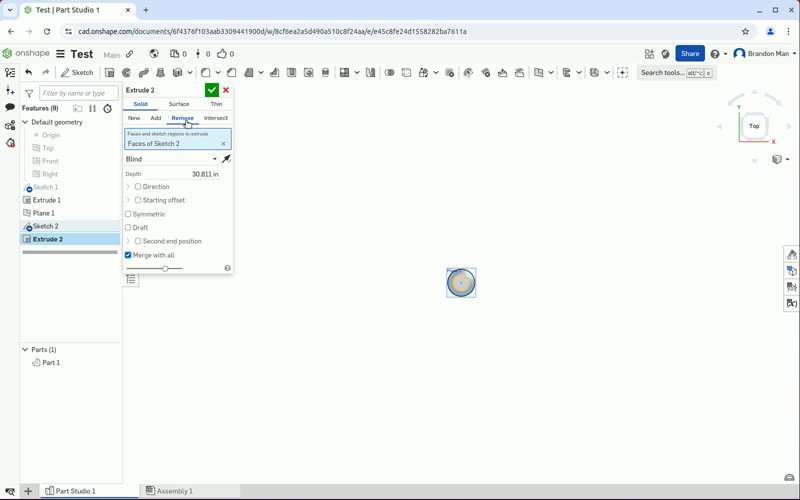
key(enter)
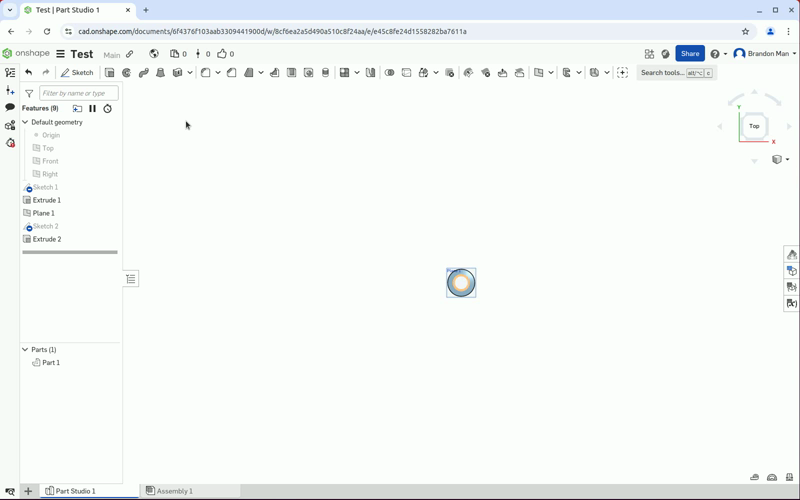
key(shift+h)
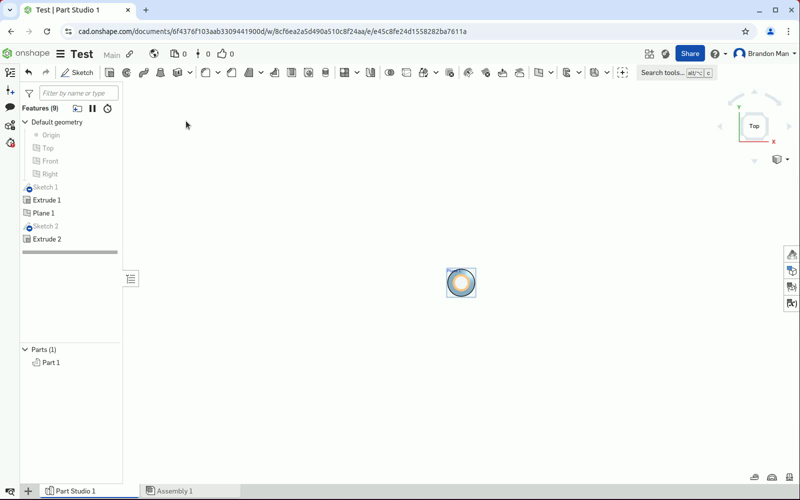
key(shift+h)
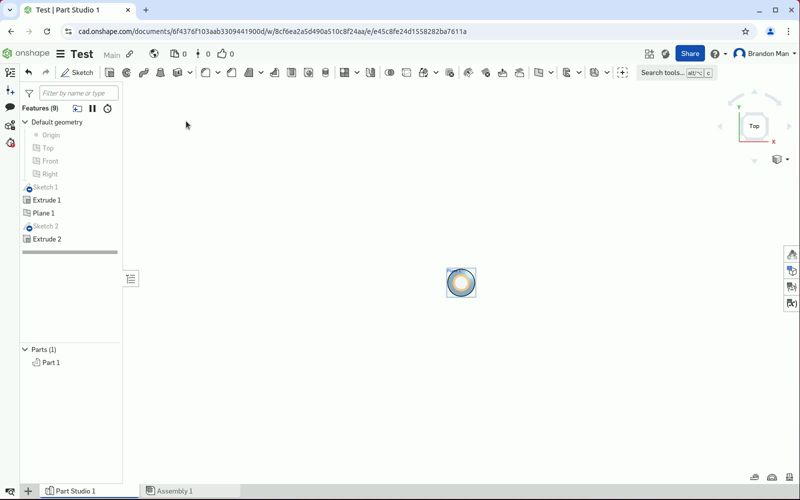
key(shift+7)
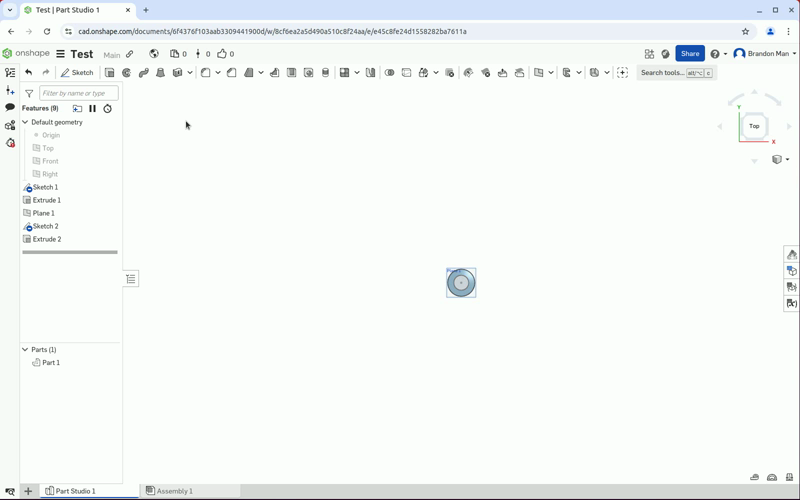
key(up, 3)
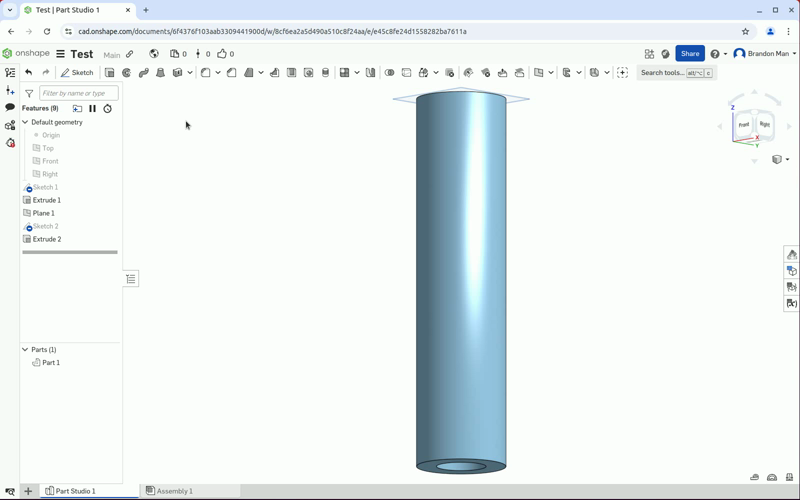
key(left, 3)
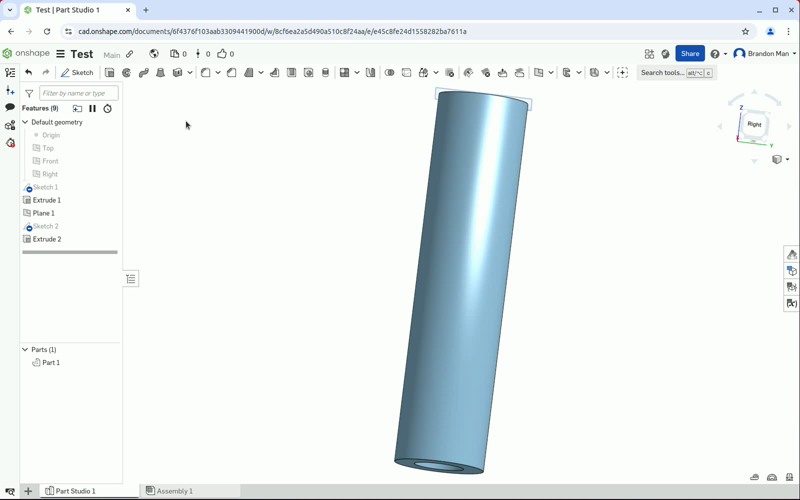
key(right, 3)
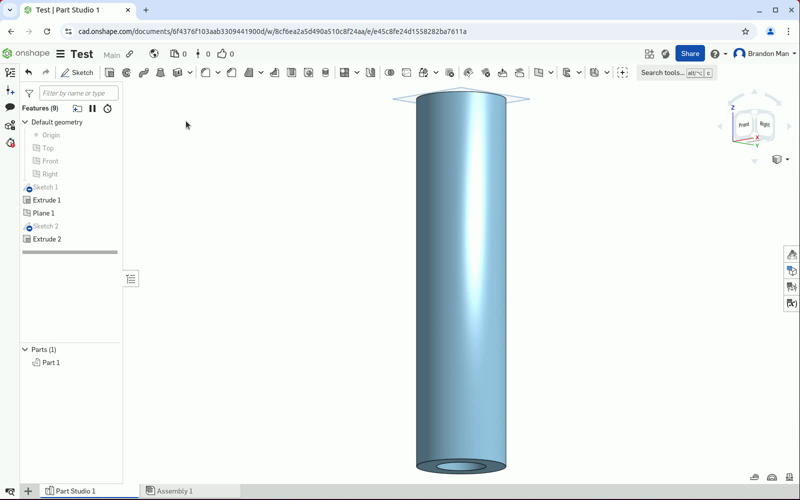
key(down, 3)
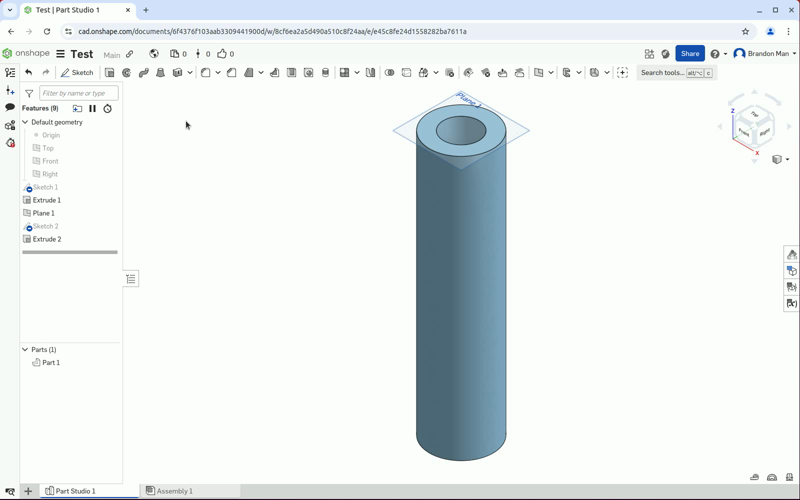
mouse_move(73, 189)
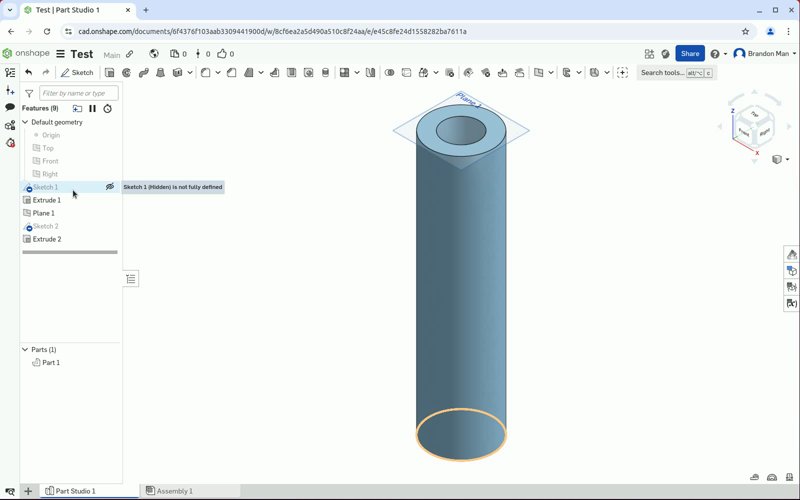
click(73, 189)